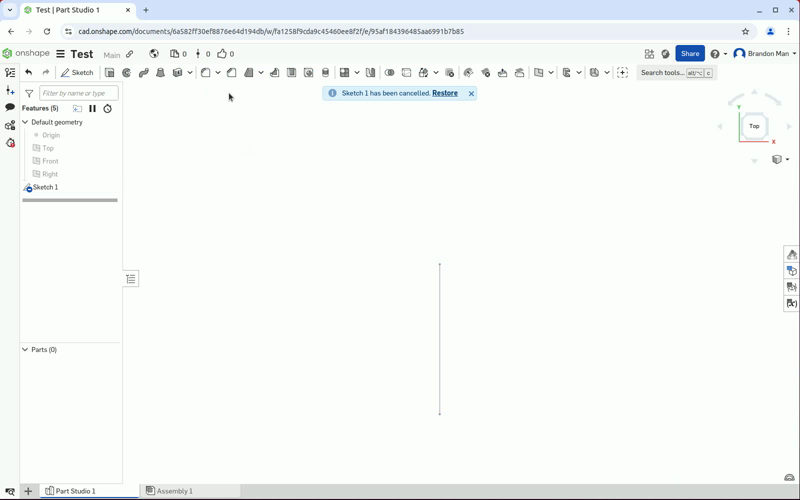
key(shift+h)
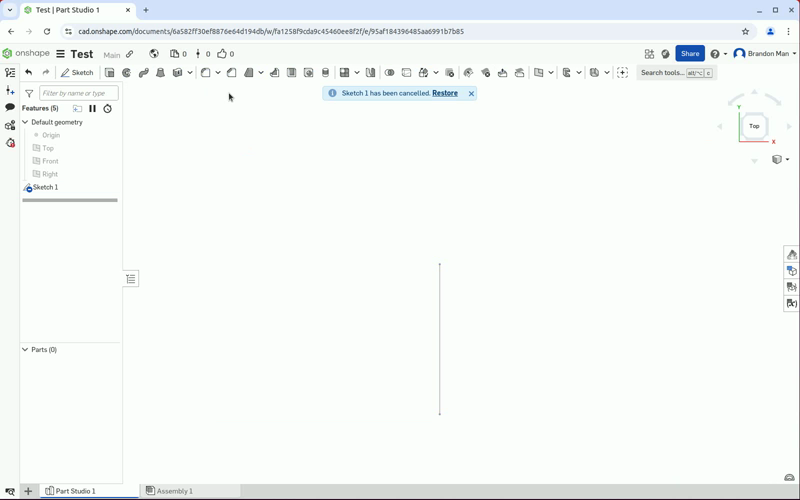
key(shift+s)
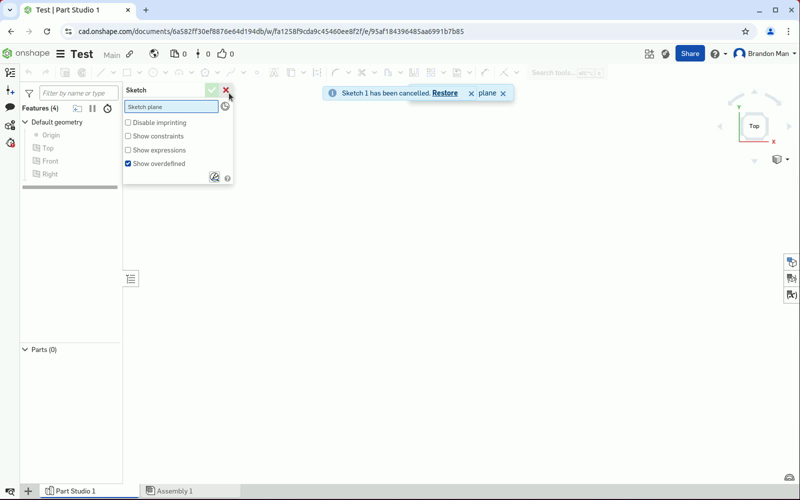
mouse_move(73, 150)
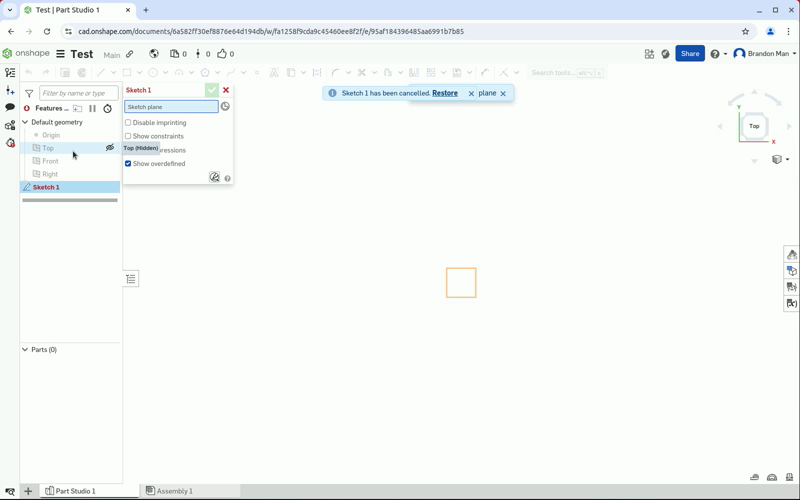
click(73, 150)
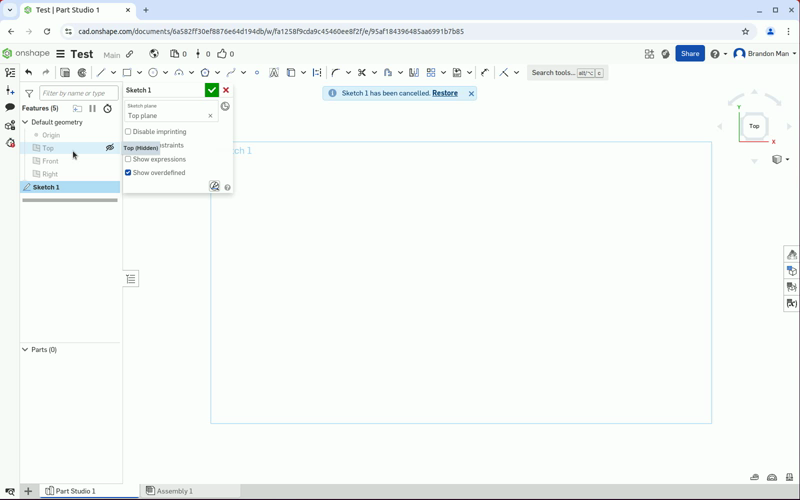
mouse_move(73, 352)
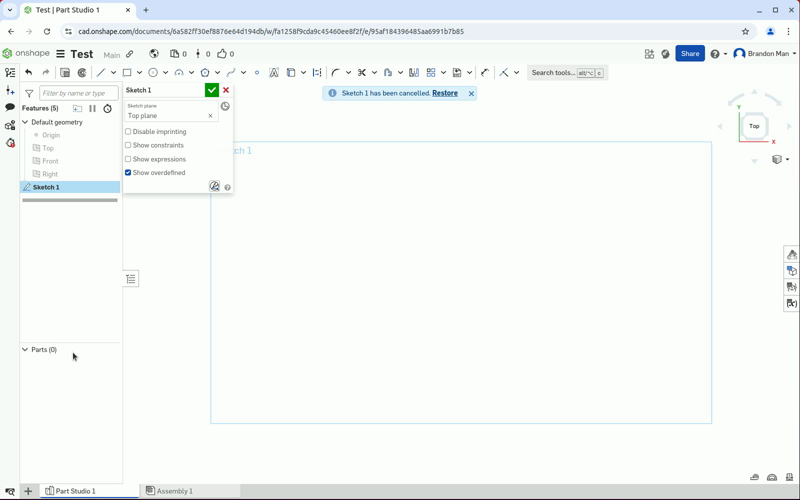
key(y)
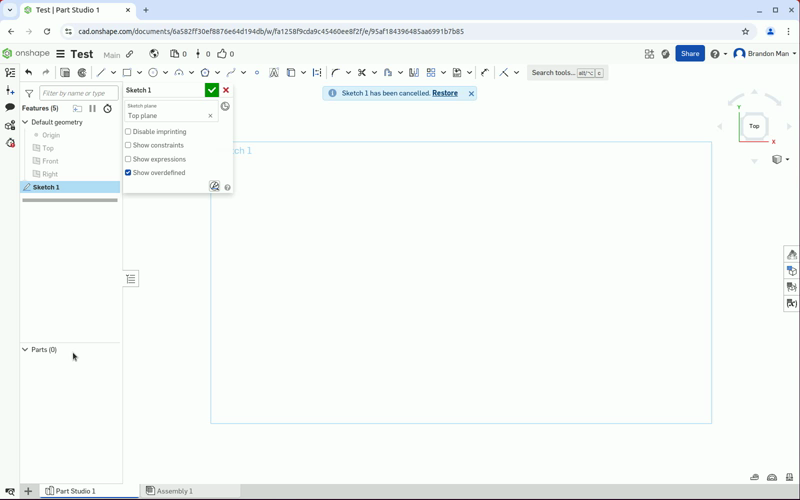
key(c)
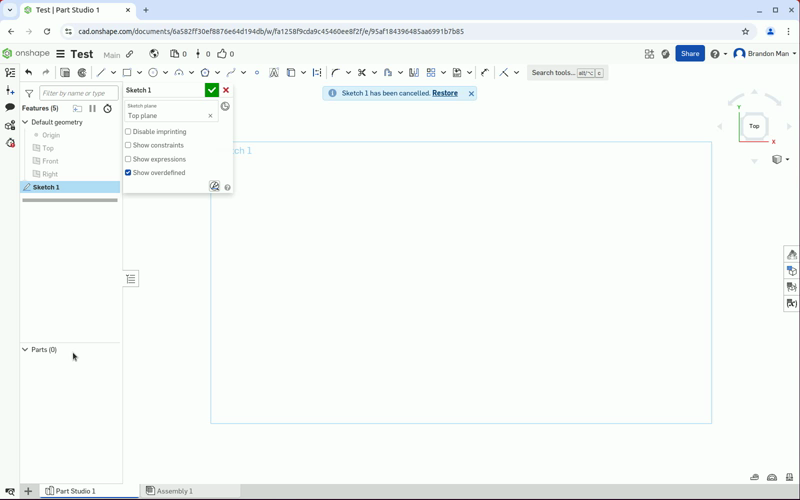
key_down(shift)
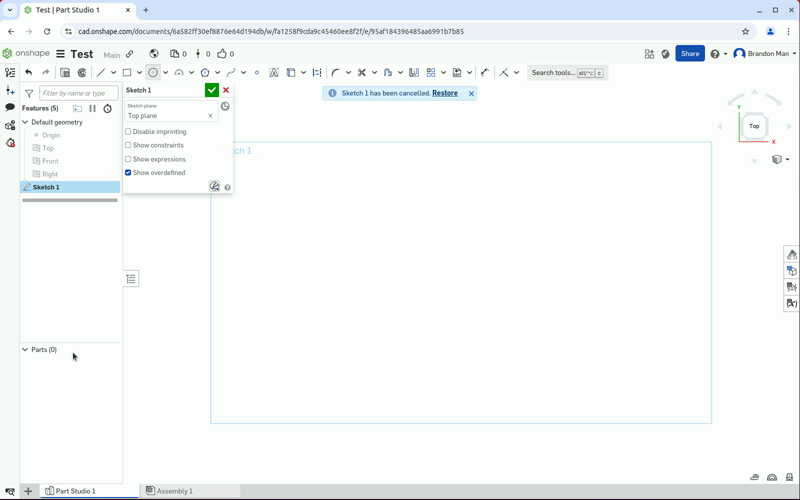
mouse_move(392, 282)
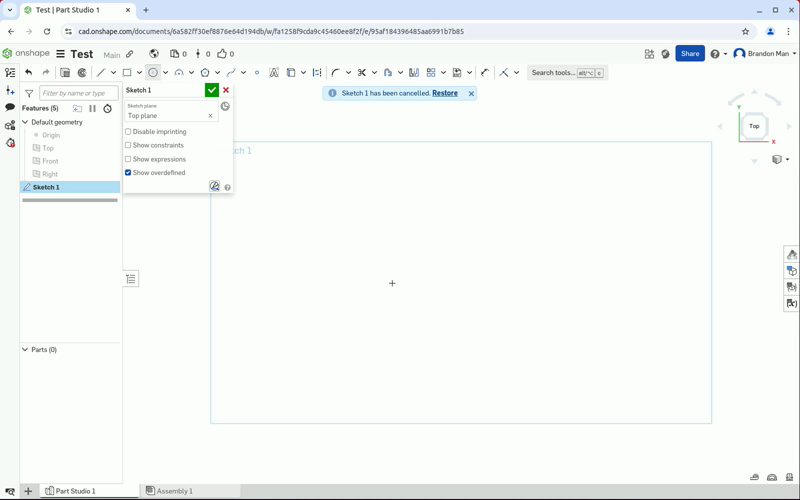
click(392, 282)
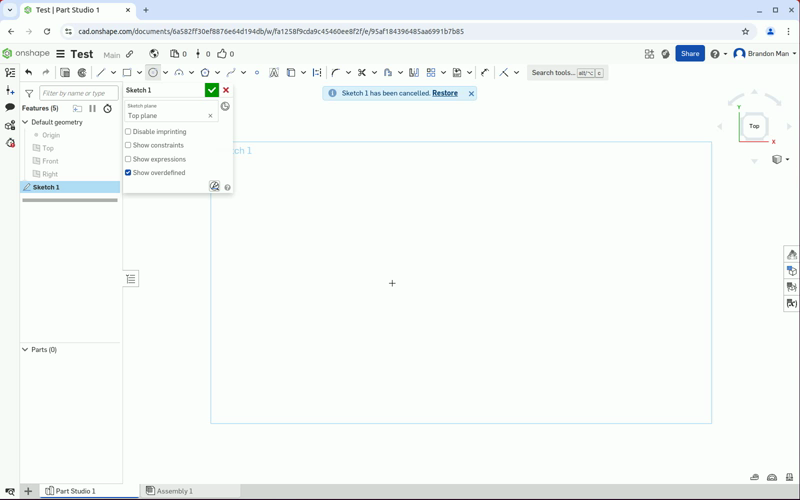
key_up(shift)
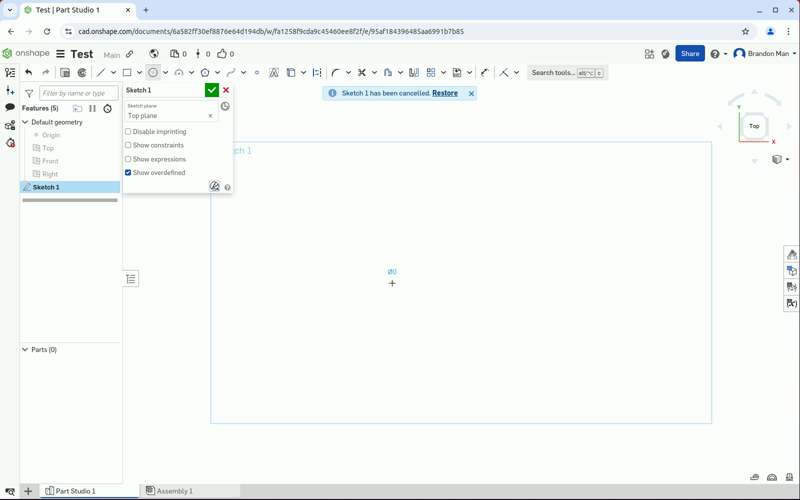
mouse_move(435, 282)
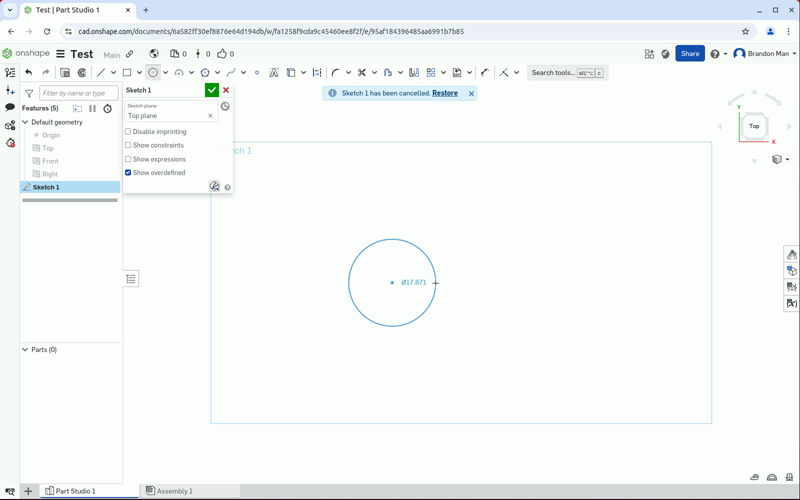
click(435, 282)
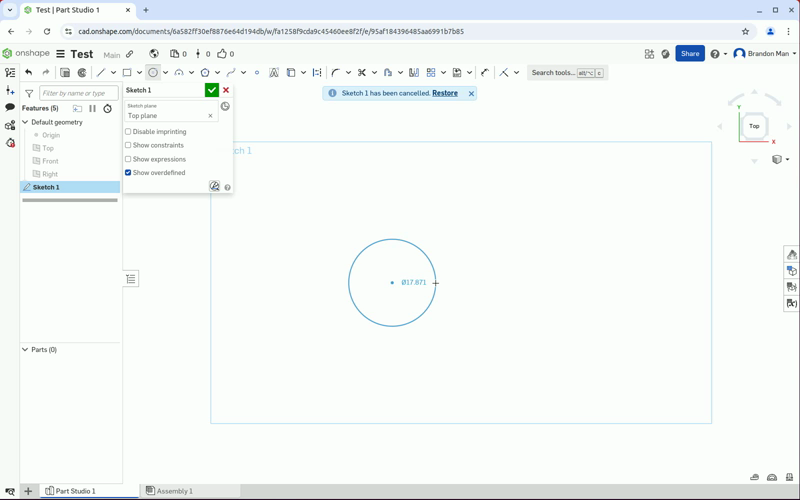
key(esc)
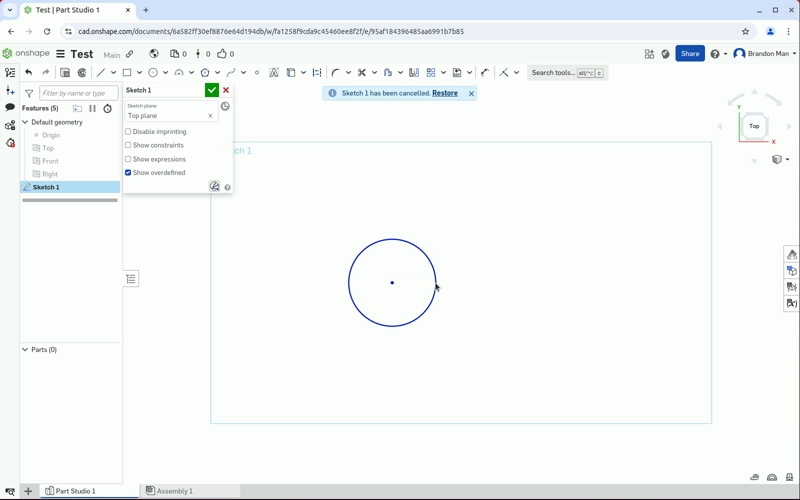
key(c)
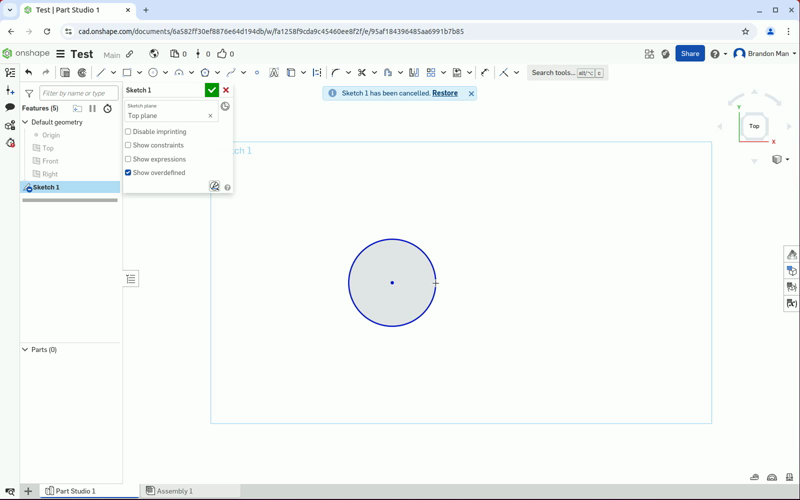
key_down(shift)
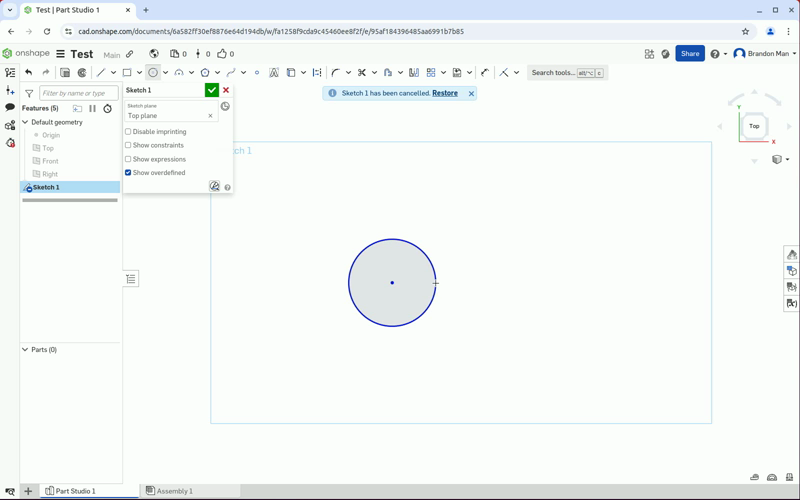
mouse_move(392, 282)
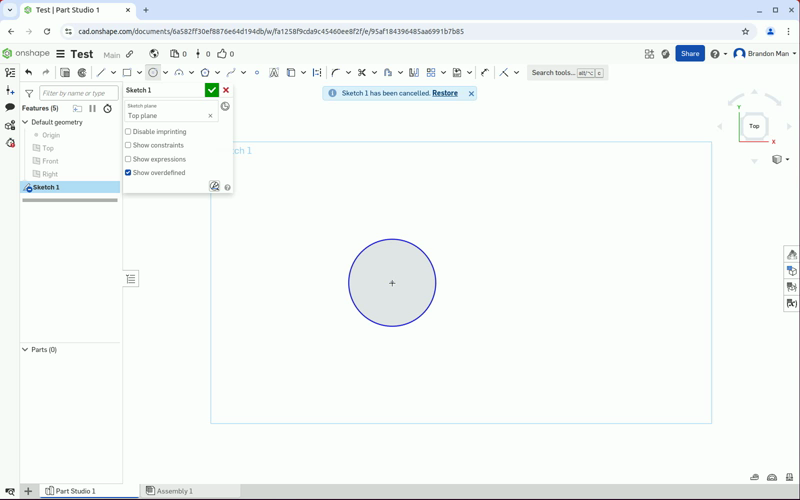
click(392, 282)
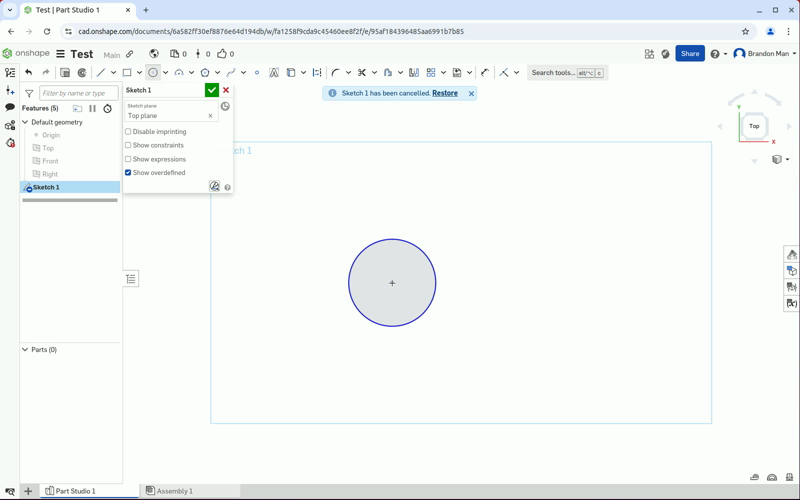
key_up(shift)
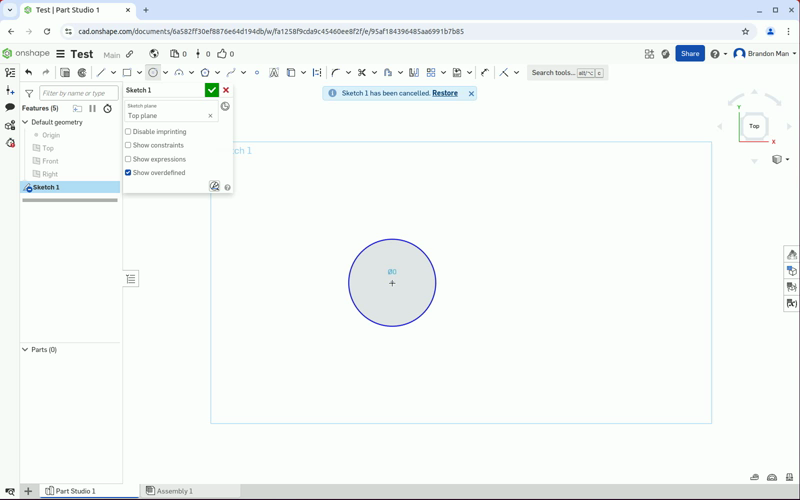
mouse_move(415, 282)
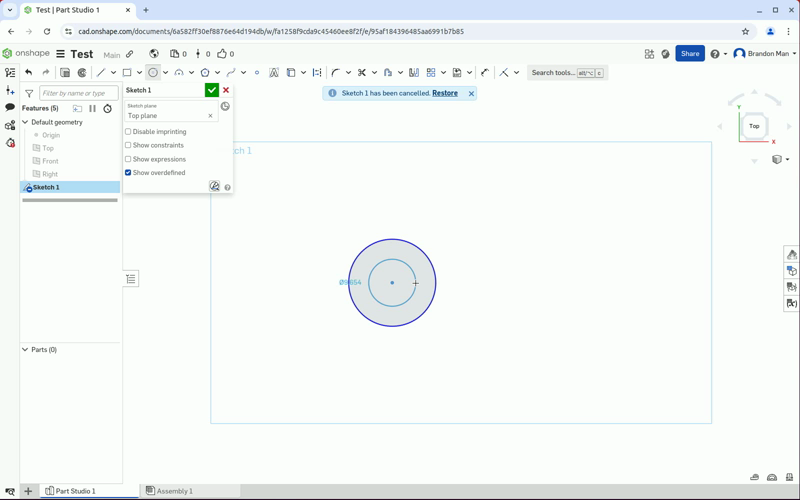
click(415, 282)
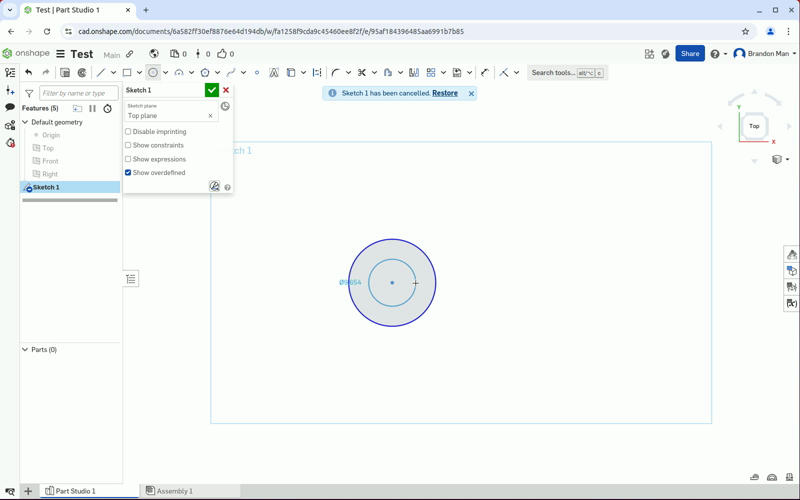
key(esc)
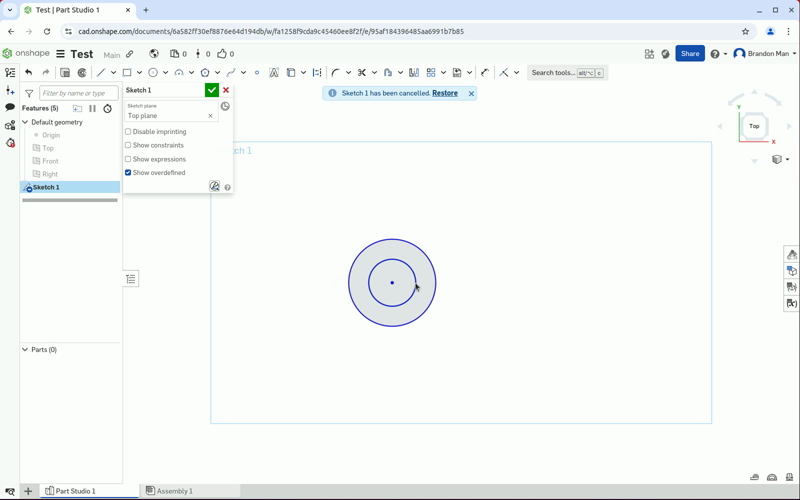
mouse_move(358, 298)
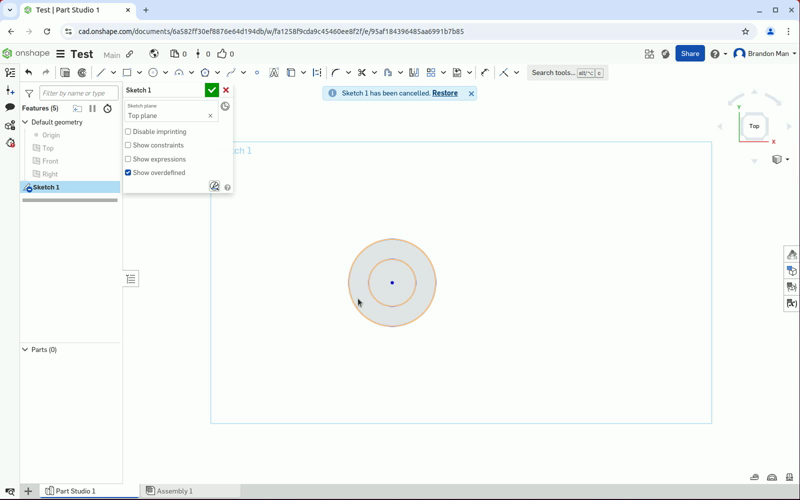
click(358, 298)
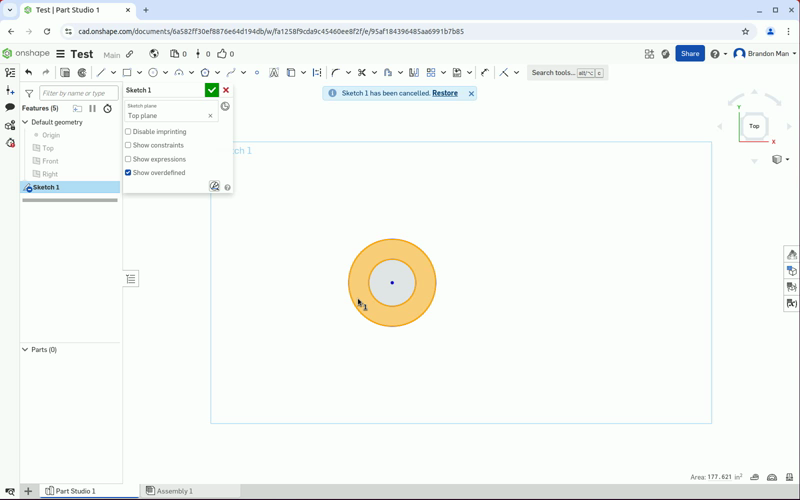
mouse_move(73, 352)
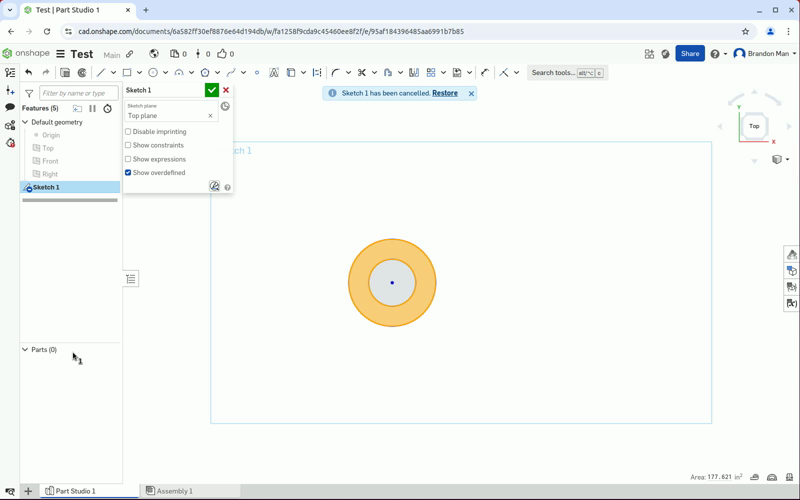
key(shift+y)
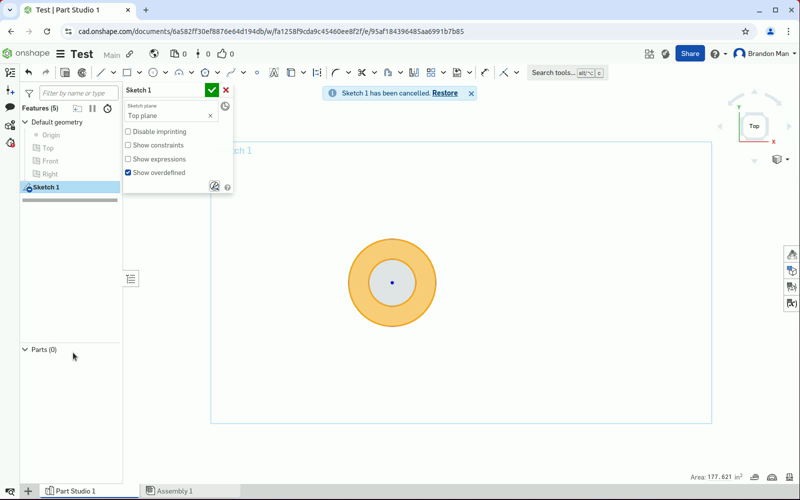
key(shift+e)
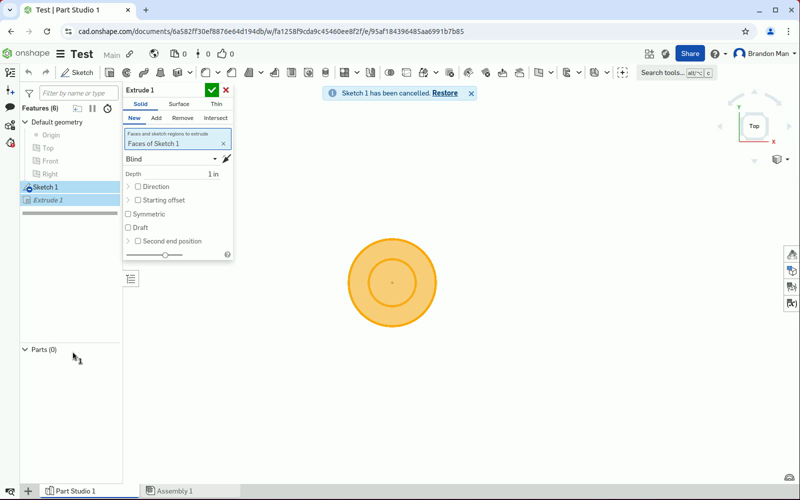
mouse_move(143, 106)
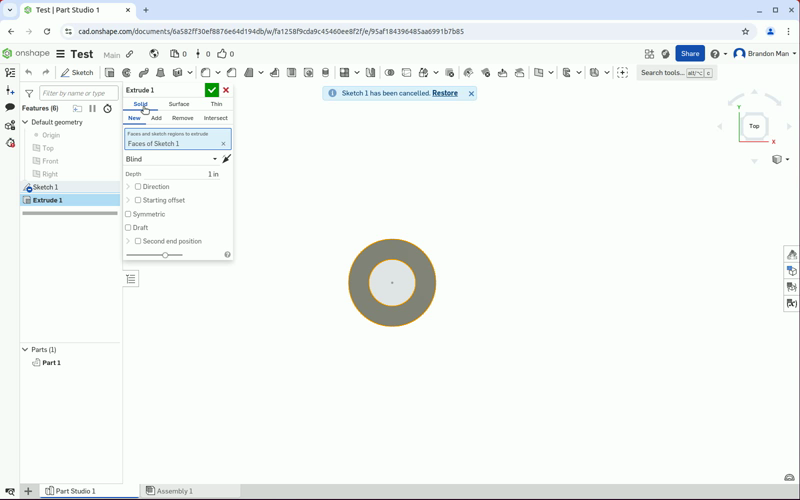
click(143, 106)
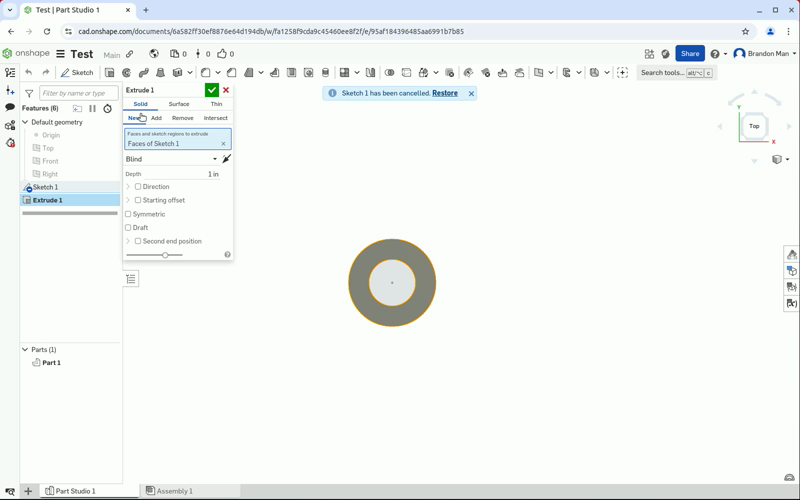
mouse_move(137, 120)
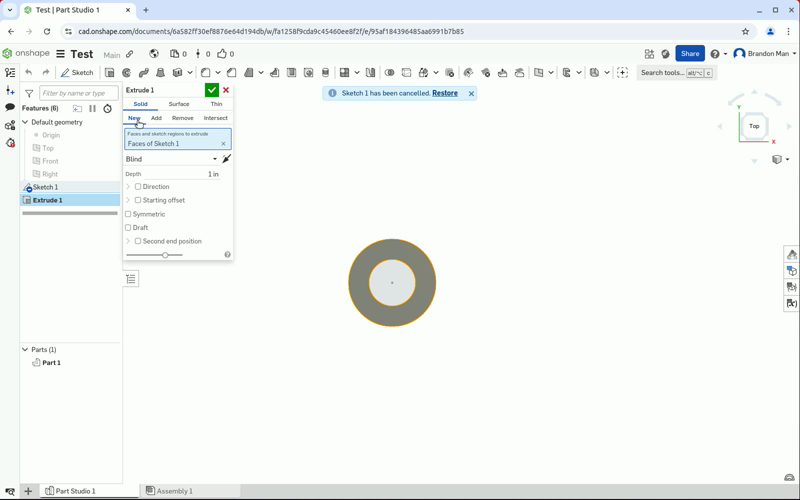
click(137, 120)
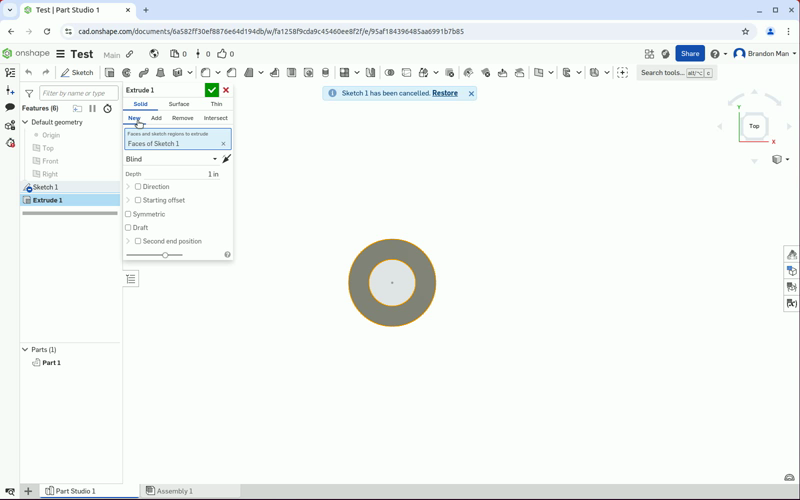
key(tab, 4)
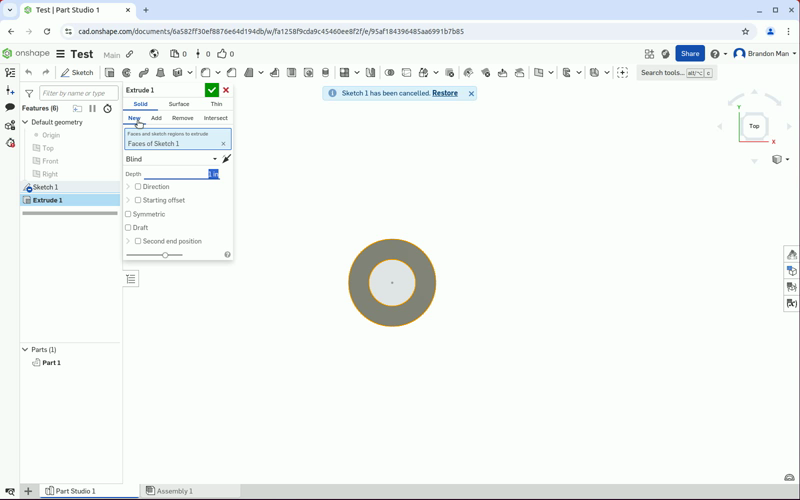
text(15.646)
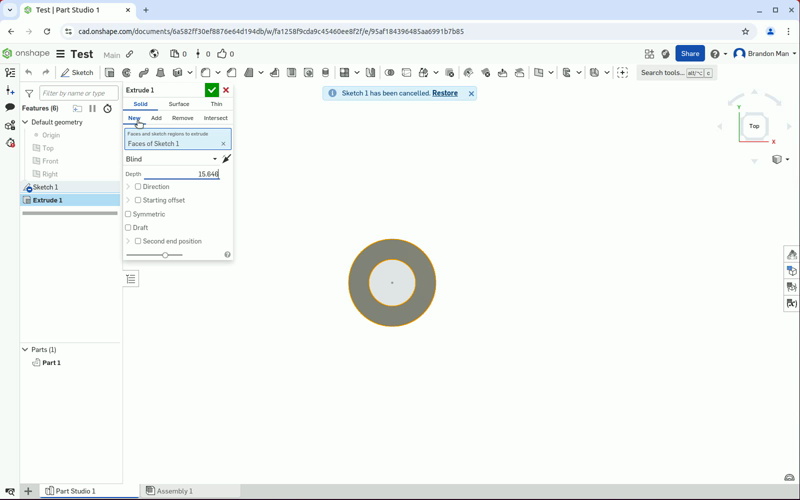
key(enter)
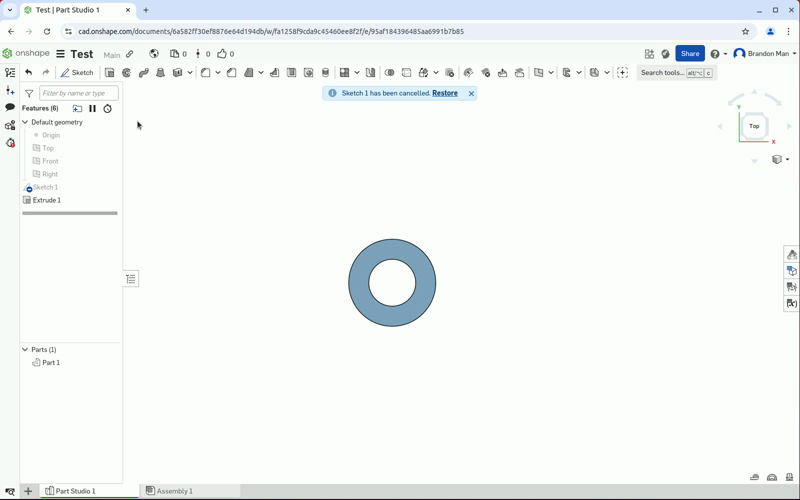
key(shift+h)
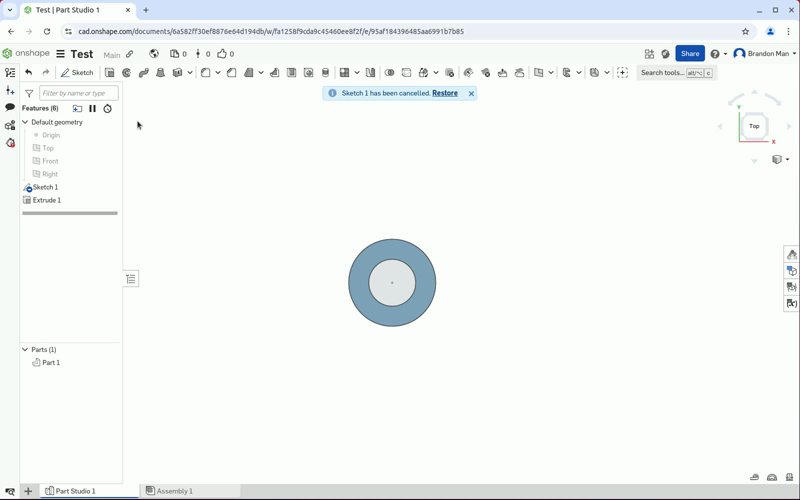
key(shift+h)
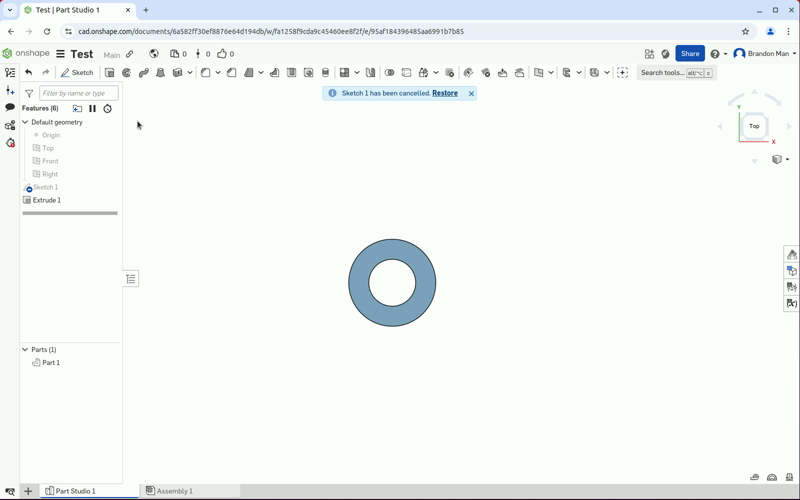
mouse_move(73, 189)
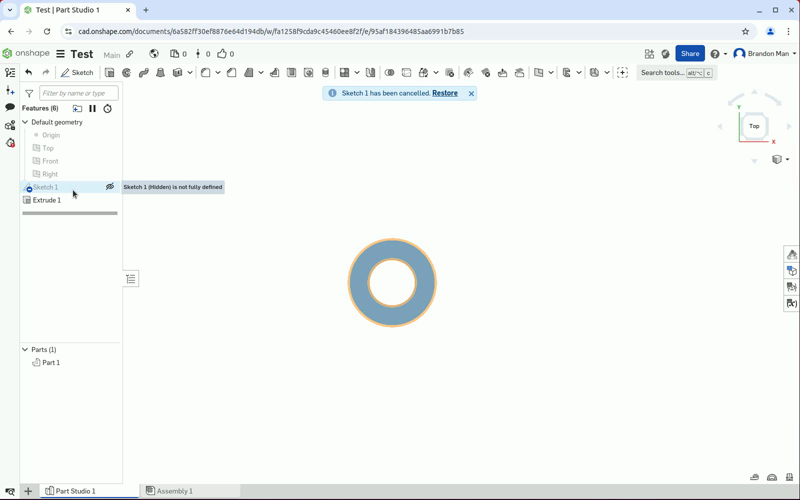
click(73, 189)
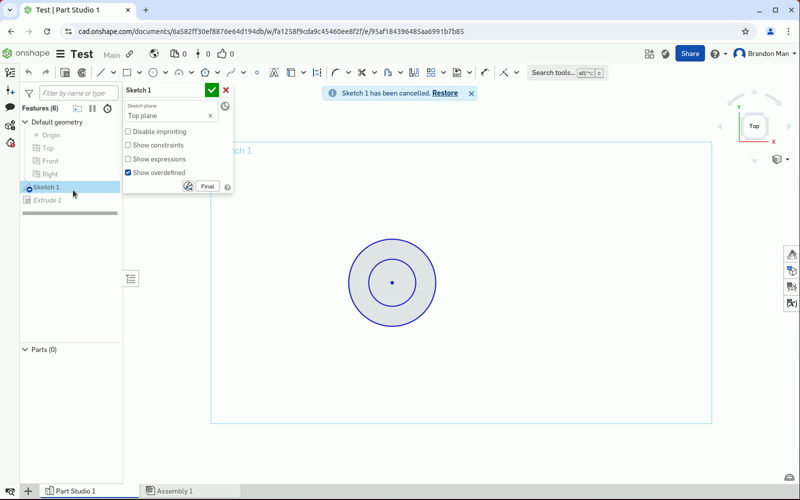
mouse_move(229, 92)
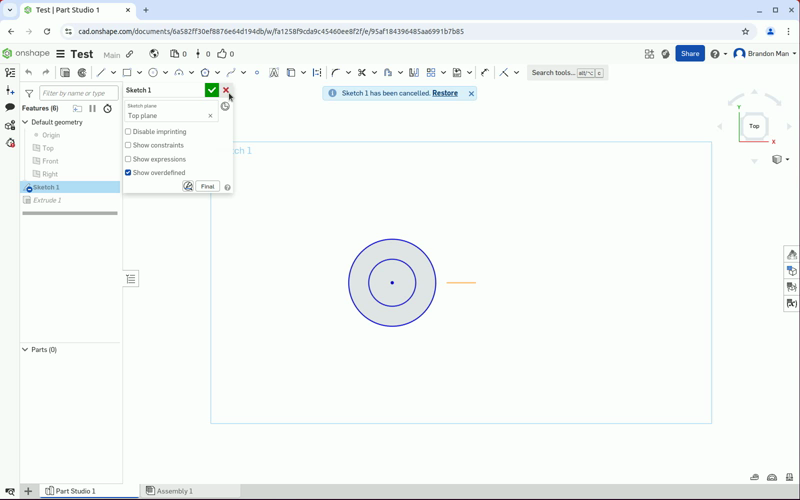
click(229, 92)
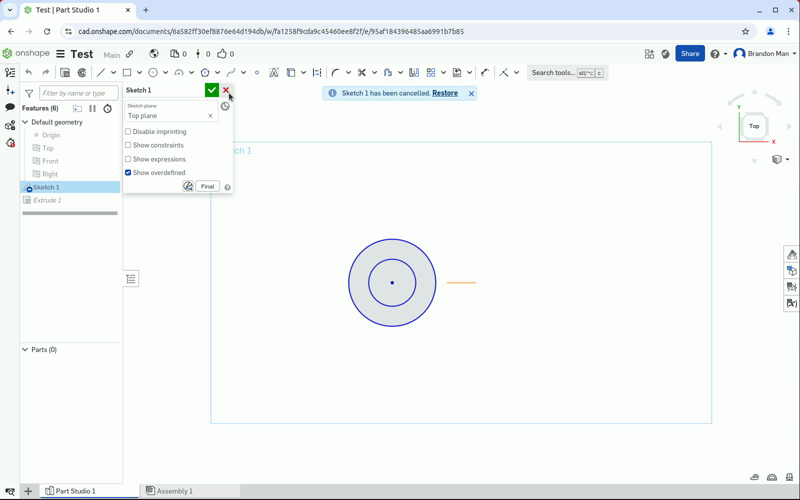
key(shift+s)
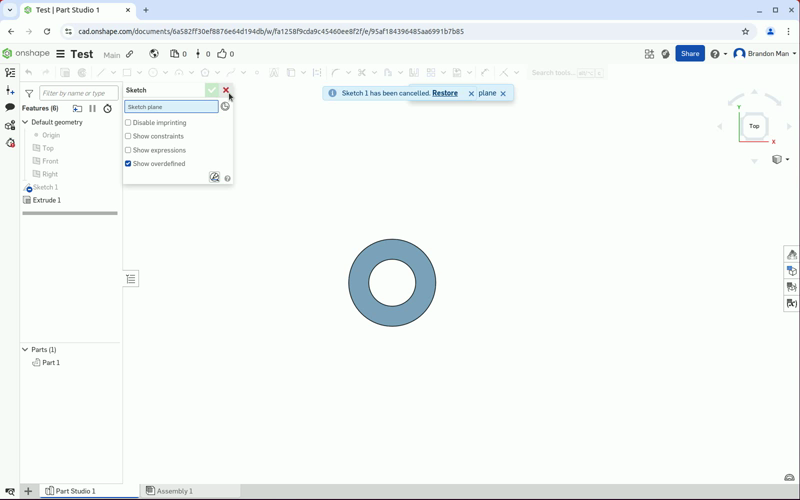
mouse_move(73, 150)
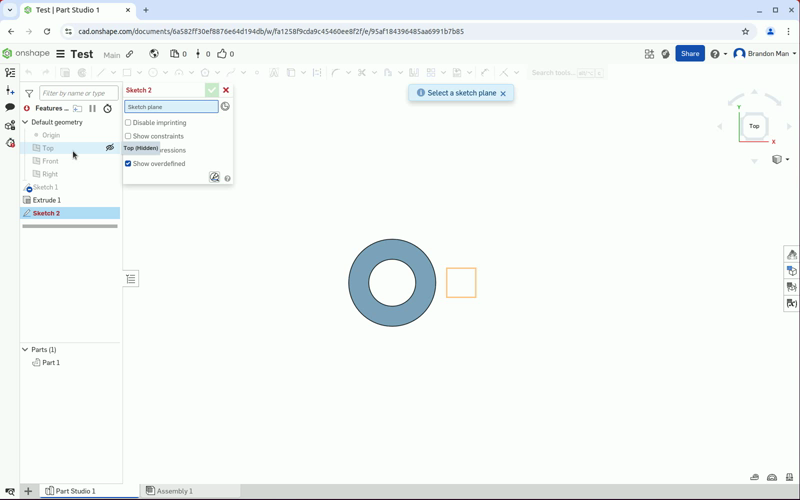
click(73, 150)
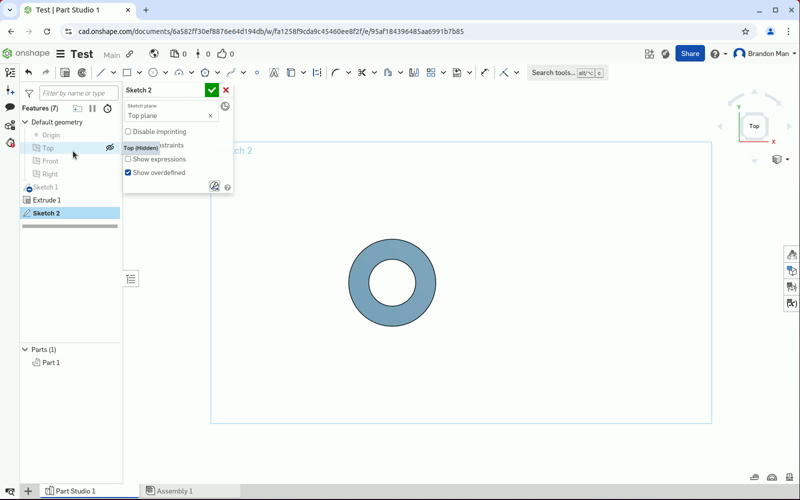
mouse_move(73, 352)
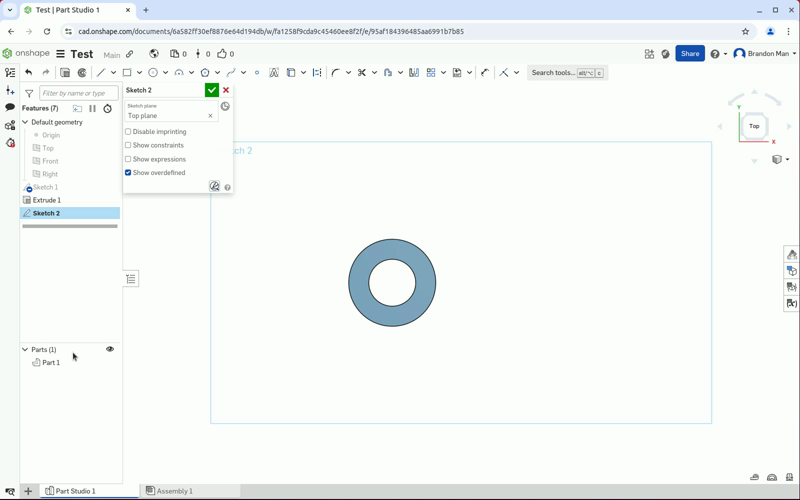
key(y)
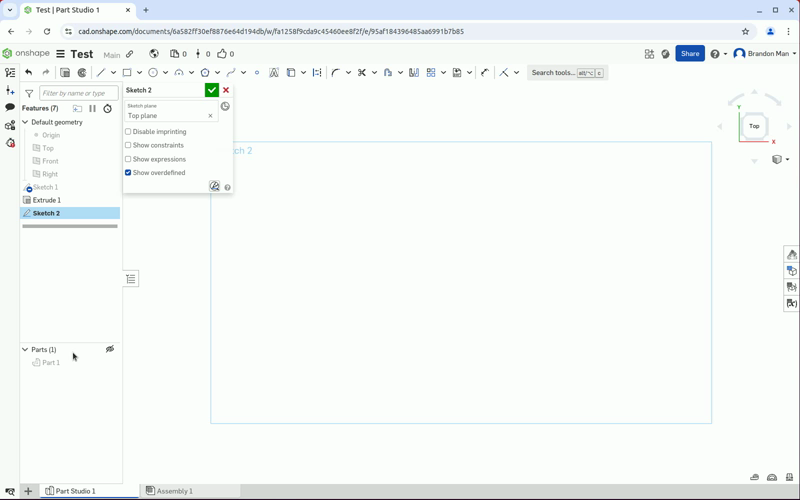
key(l)
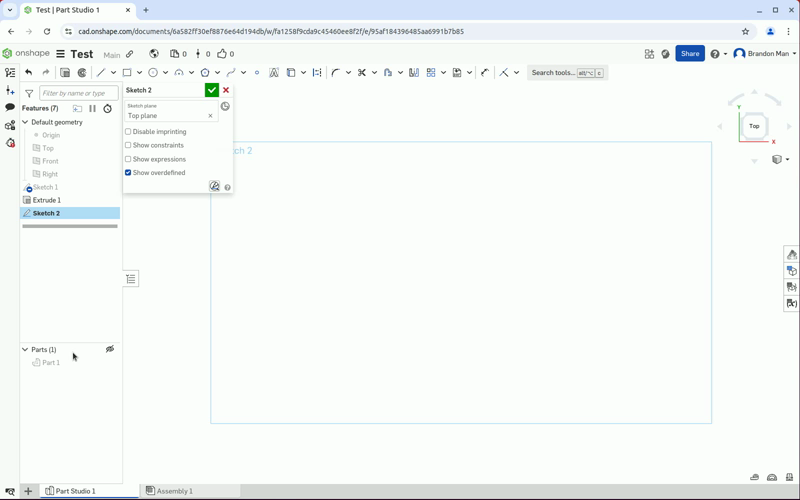
key_down(shift)
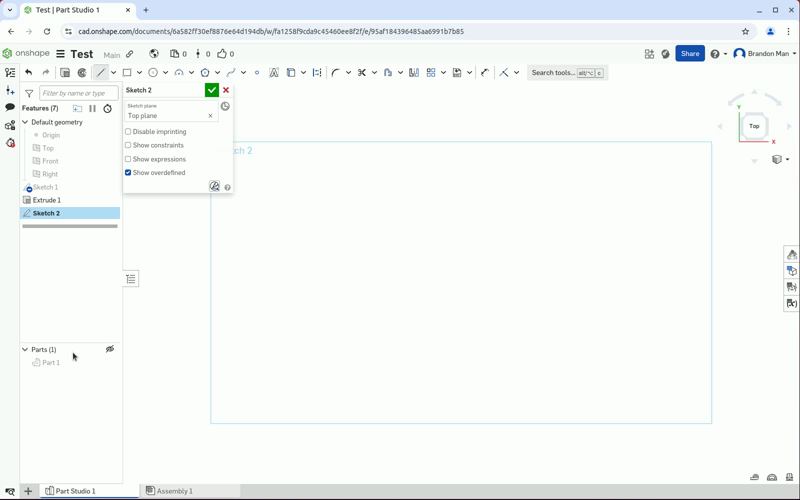
mouse_move(391, 326)
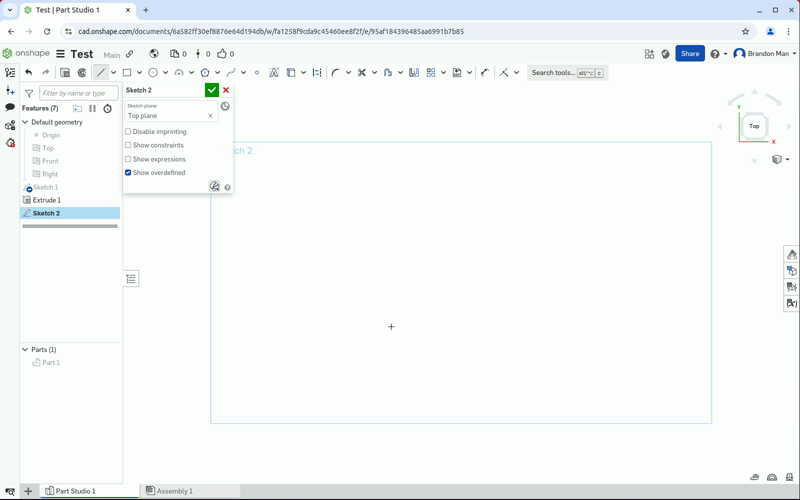
click(391, 326)
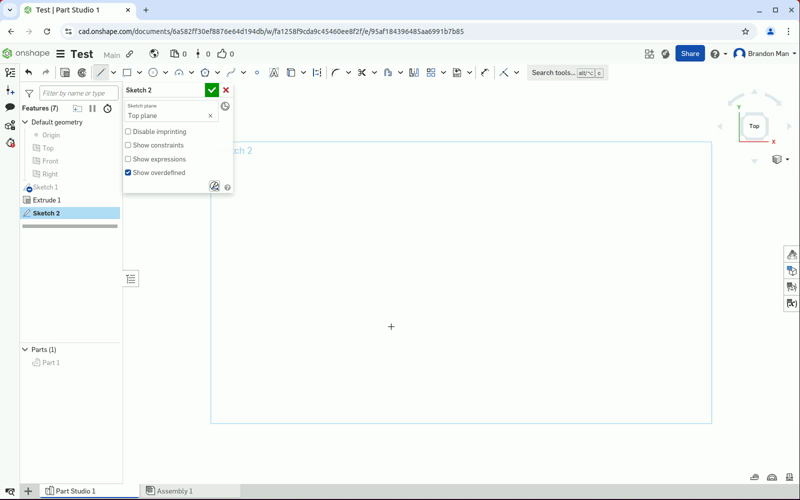
key_up(shift)
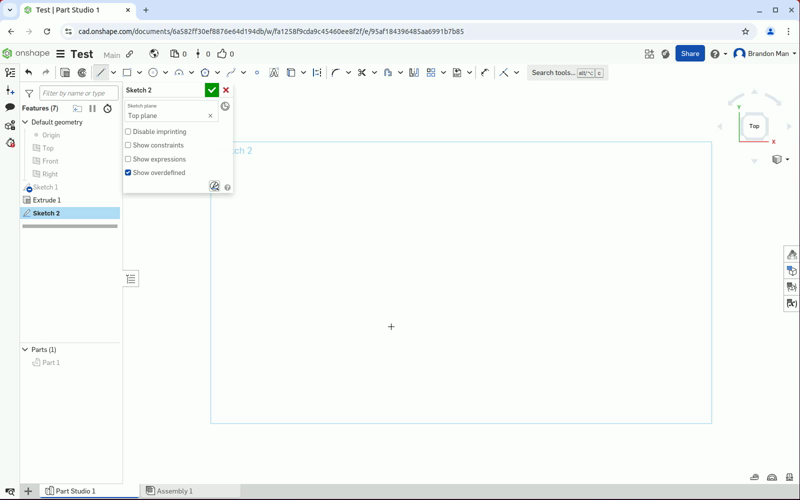
key_down(shift)
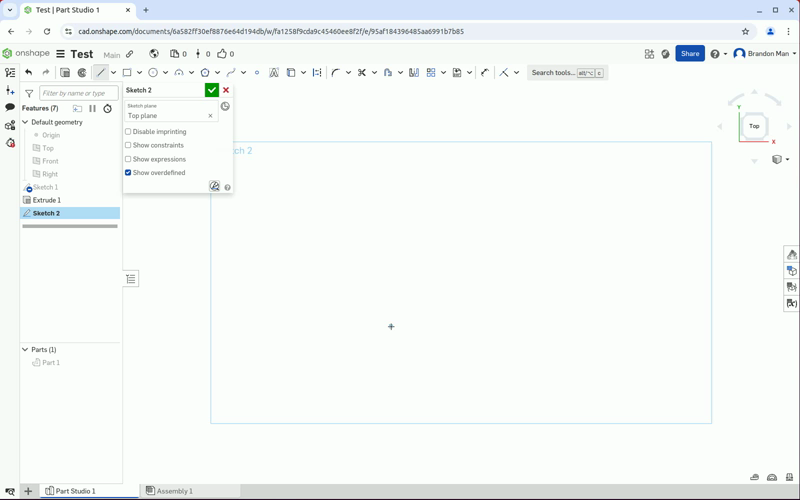
mouse_move(529, 324)
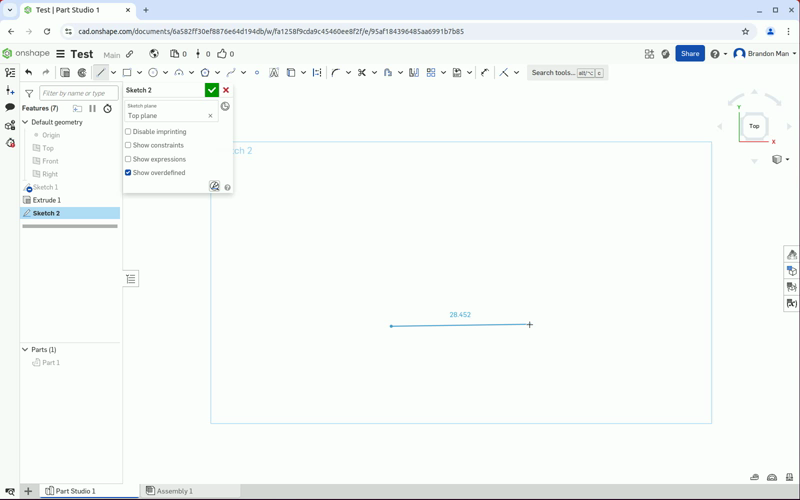
click(529, 324)
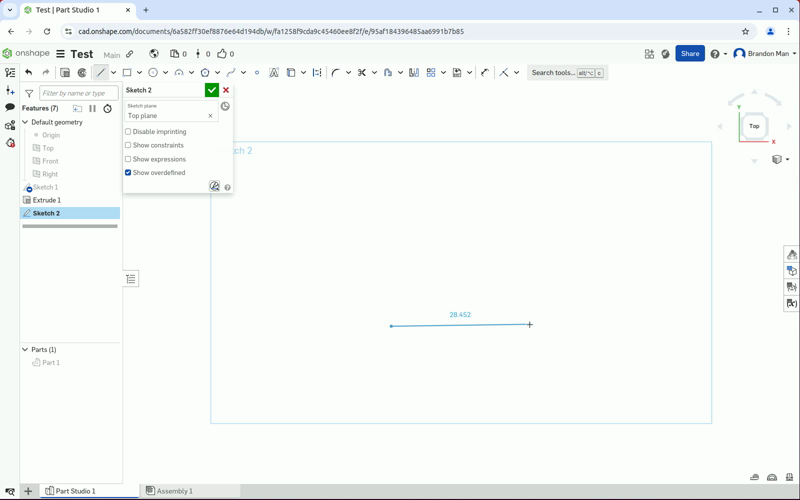
key_up(shift)
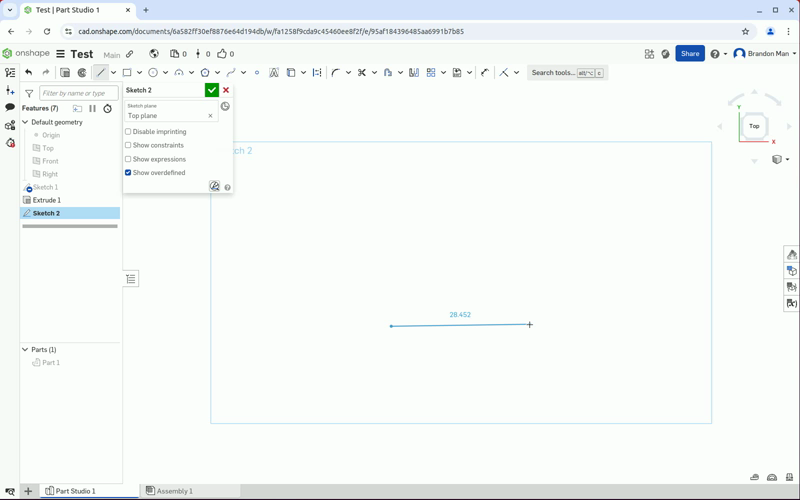
key(esc)
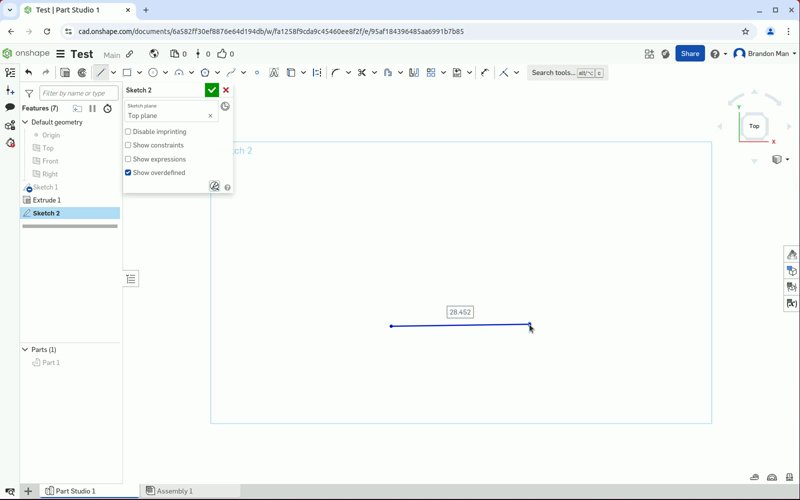
key(a)
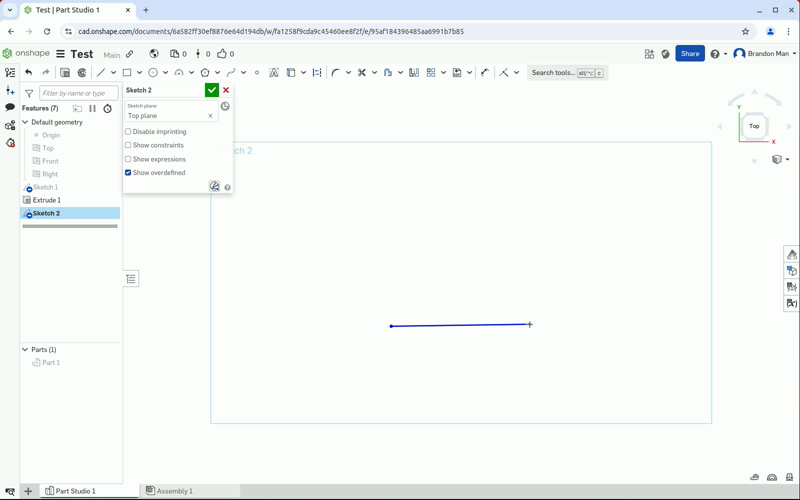
mouse_move(529, 324)
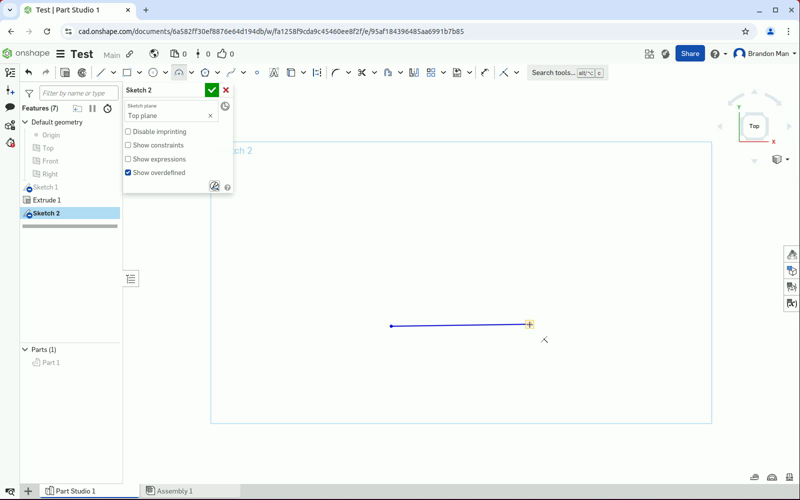
click(529, 324)
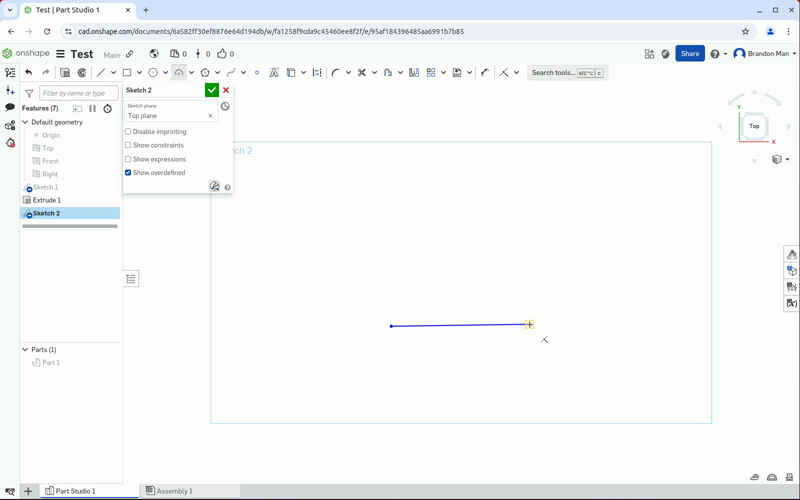
key_down(shift)
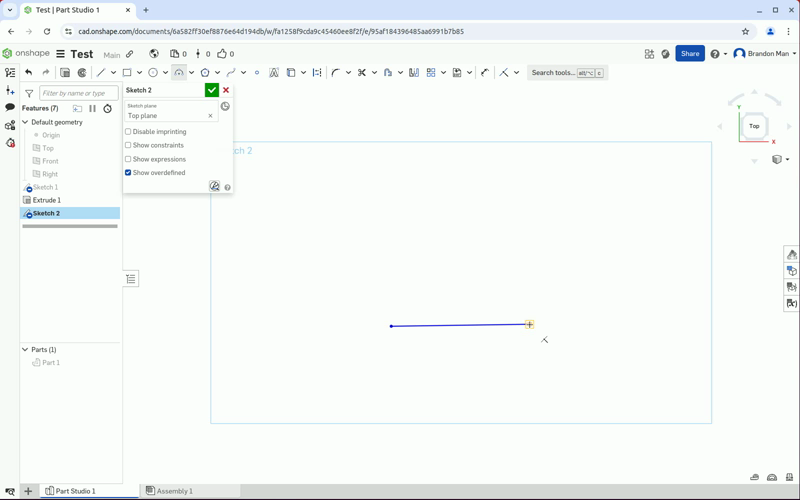
mouse_move(529, 241)
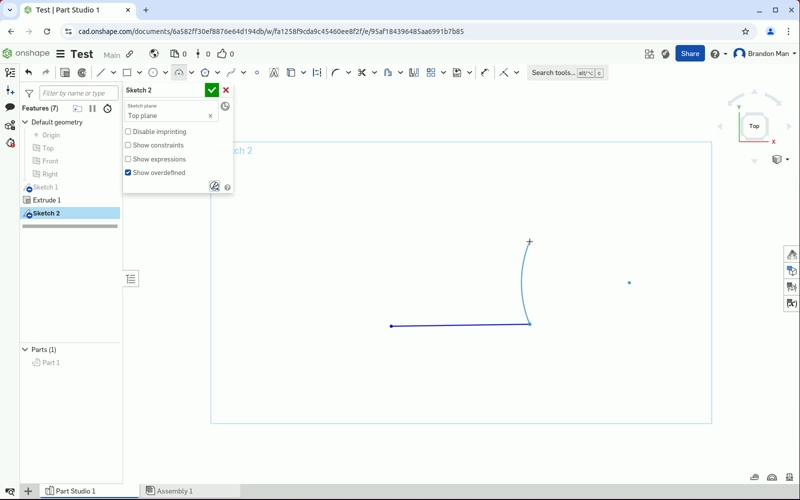
click(529, 241)
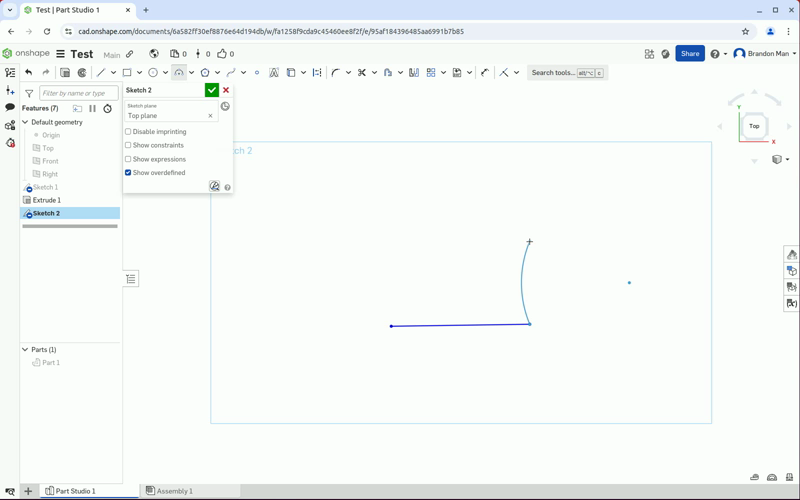
mouse_move(570, 282)
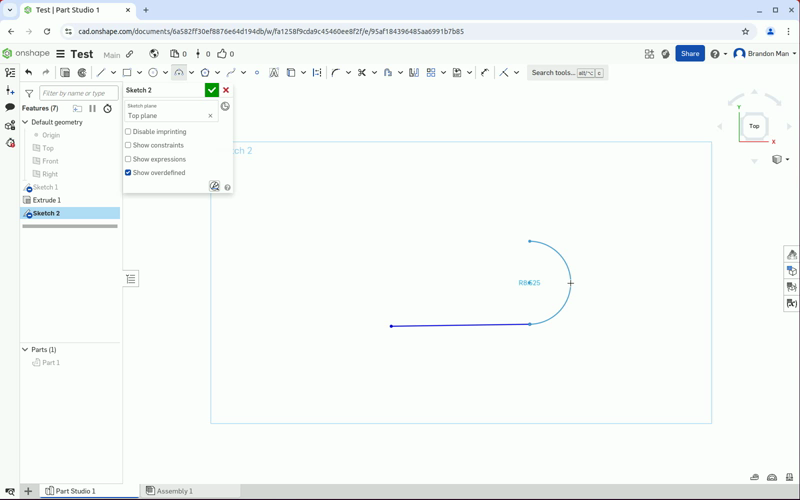
click(570, 282)
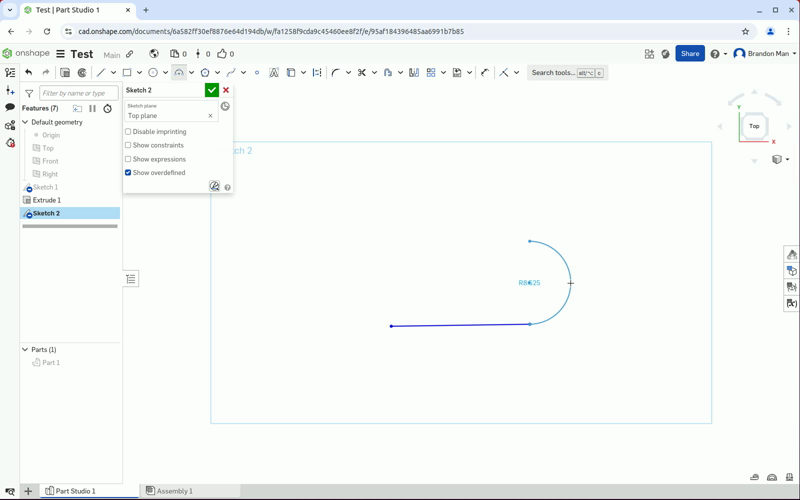
key_up(shift)
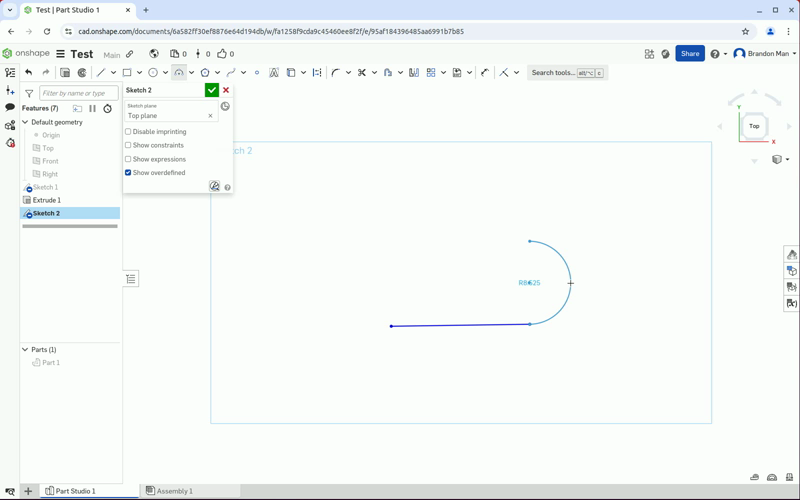
key(esc)
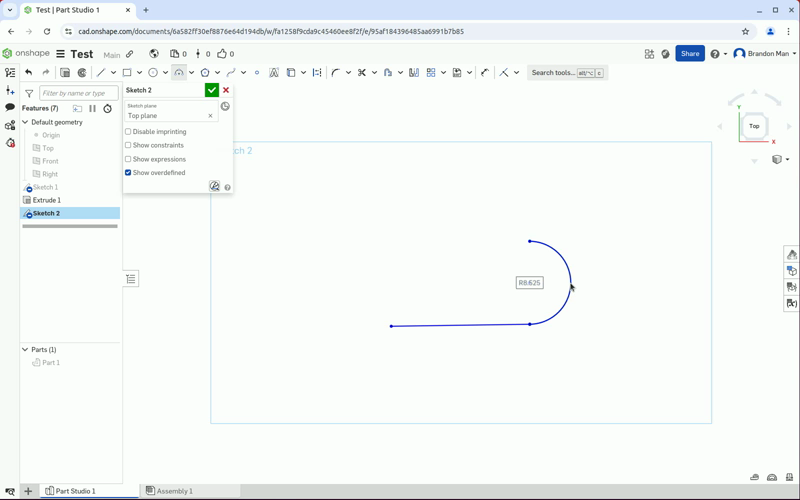
key(l)
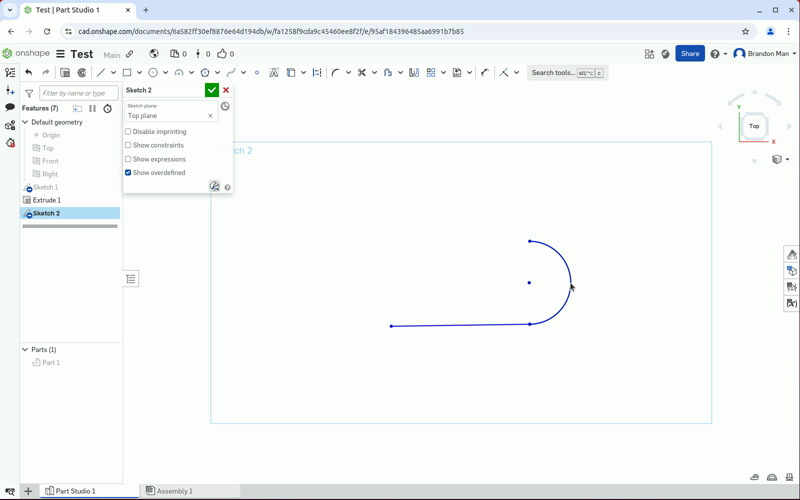
mouse_move(529, 241)
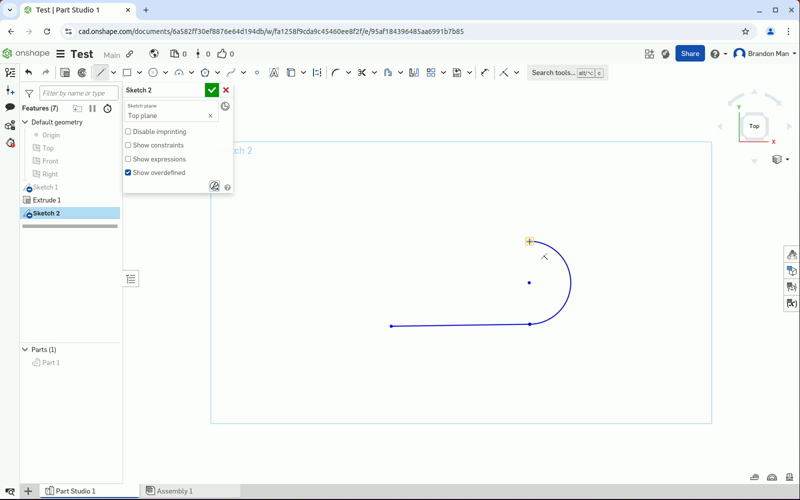
click(529, 241)
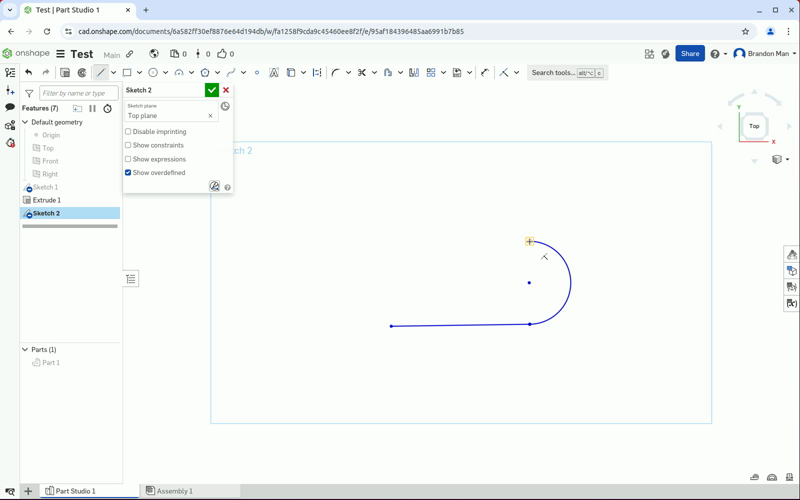
key_down(shift)
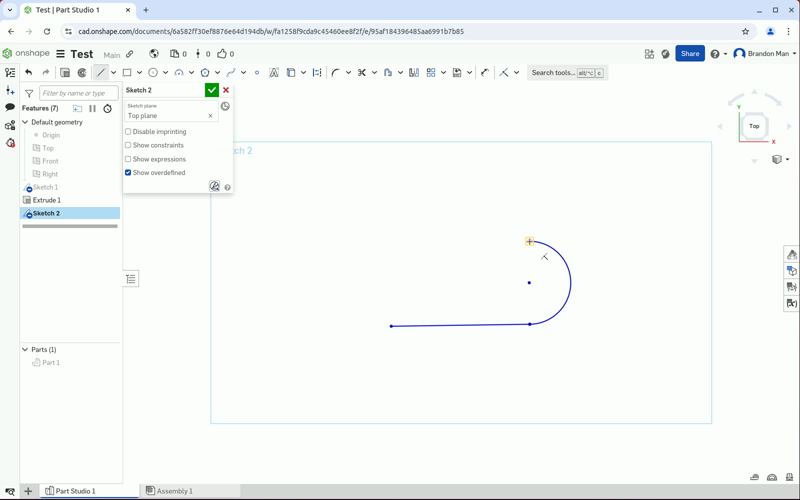
mouse_move(391, 241)
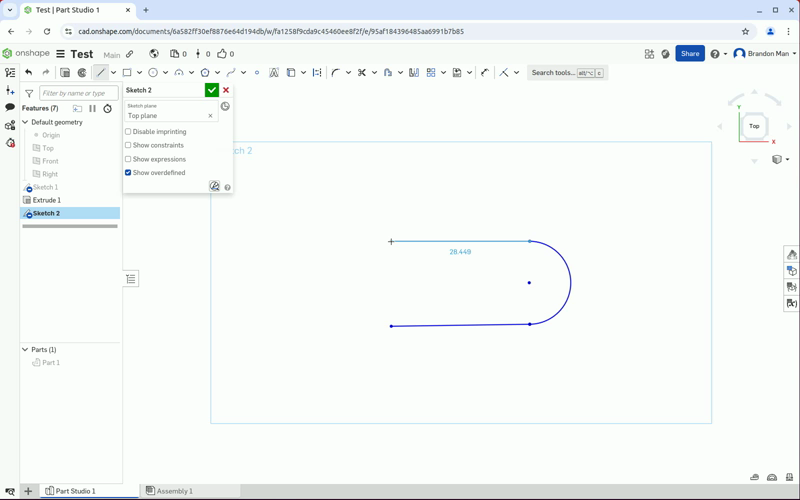
click(391, 241)
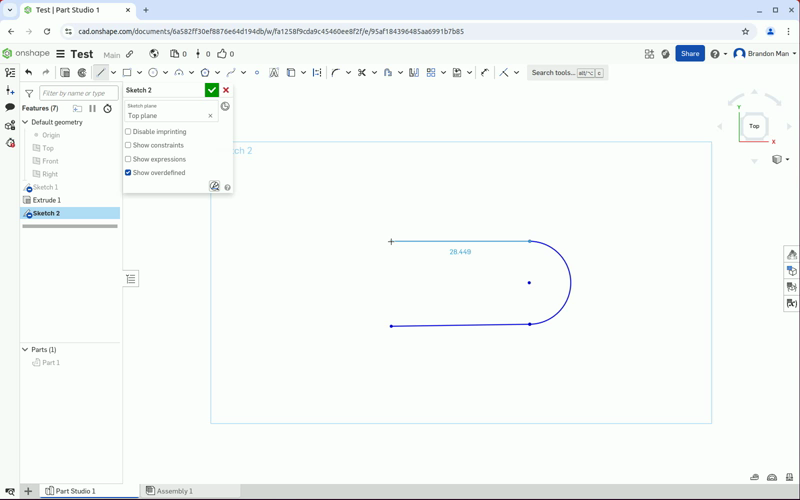
key_up(shift)
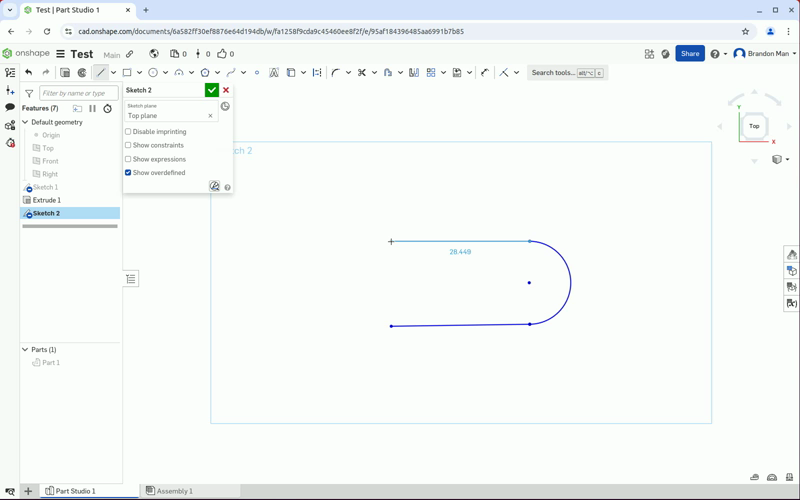
key(esc)
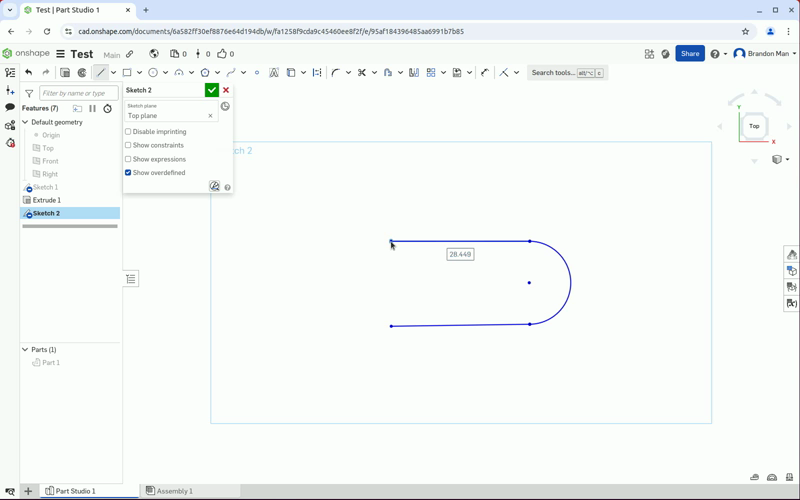
key(a)
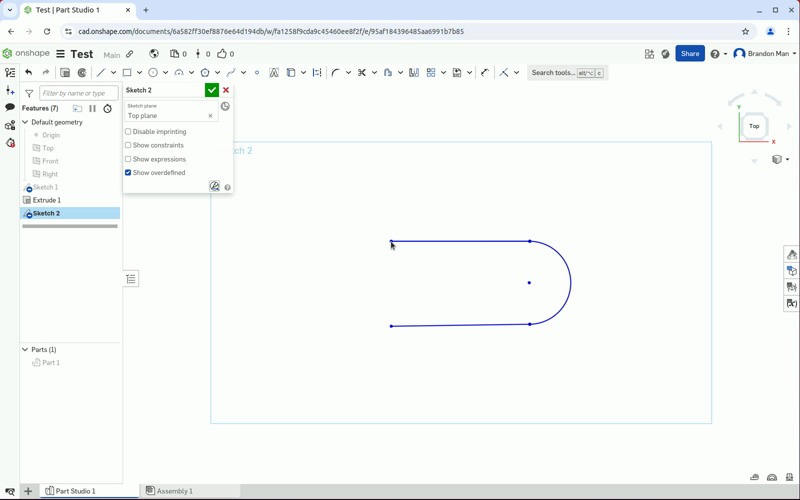
mouse_move(391, 241)
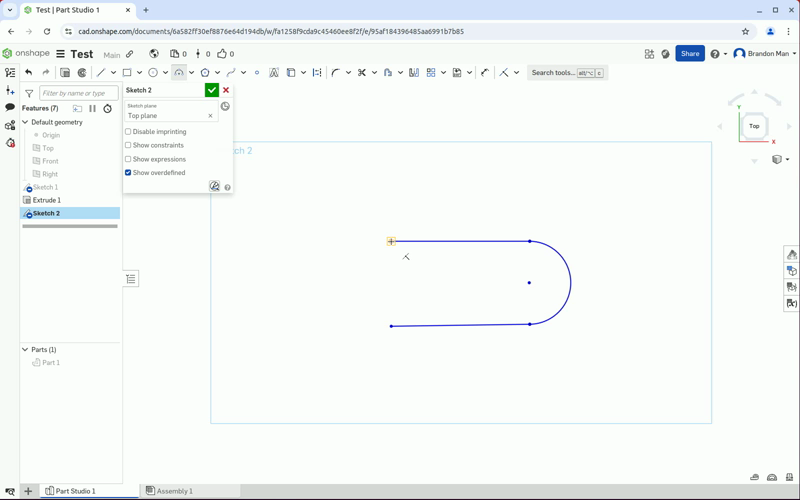
click(391, 241)
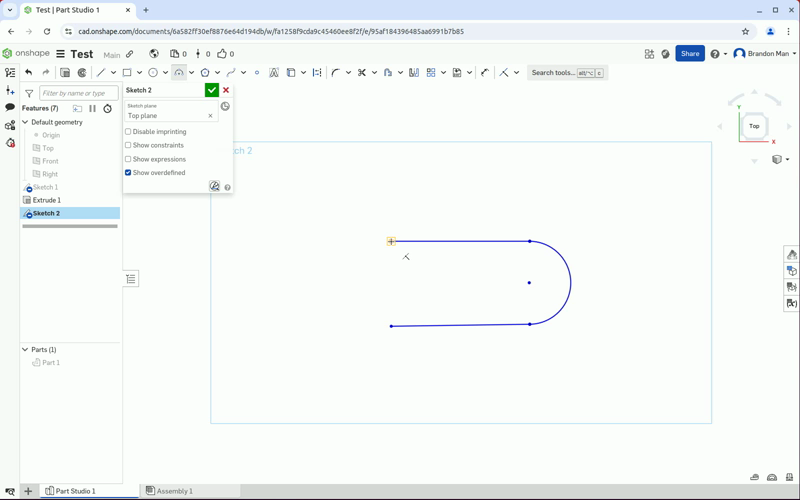
mouse_move(391, 326)
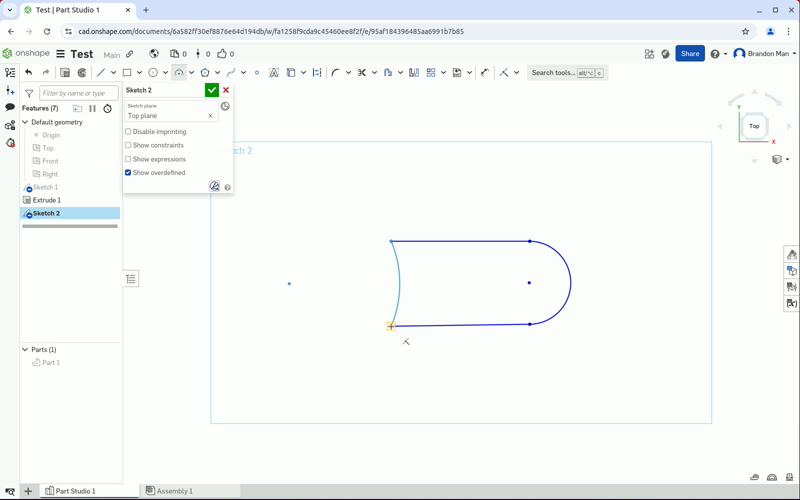
click(391, 326)
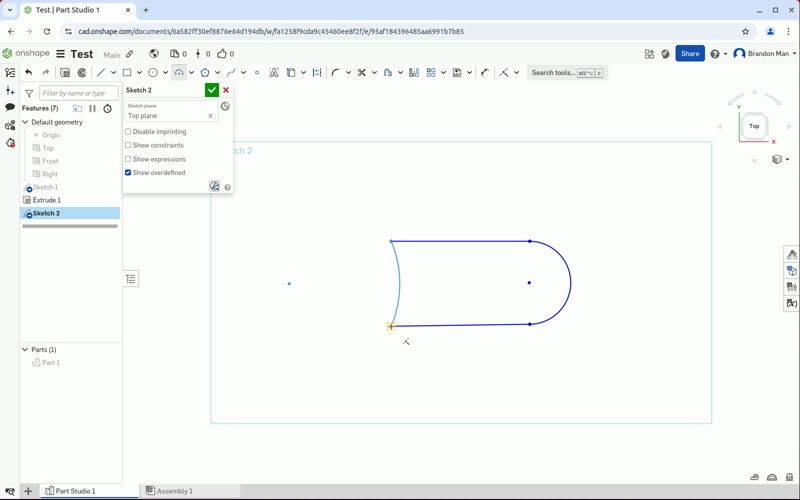
key_down(shift)
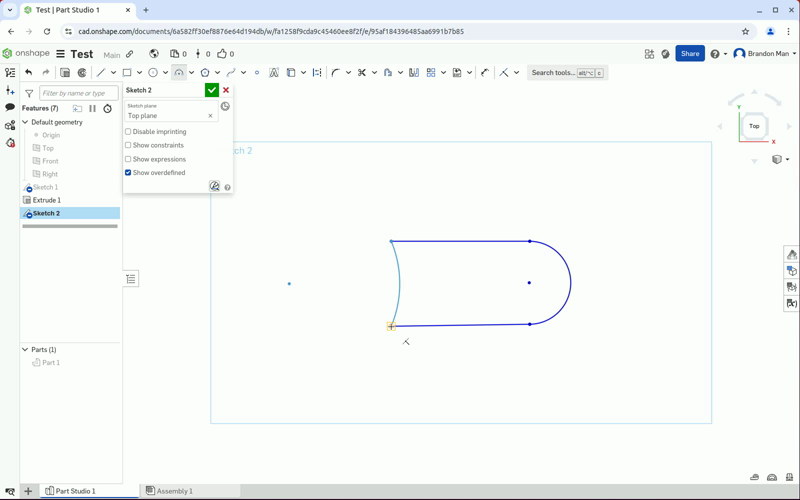
mouse_move(433, 283)
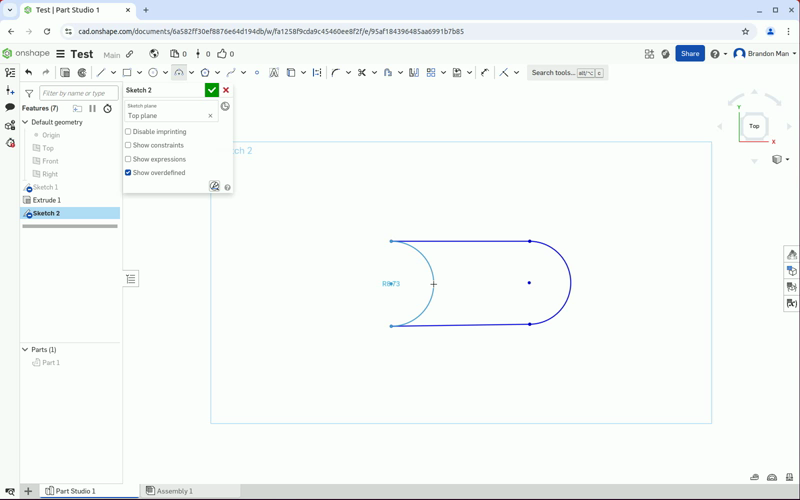
click(433, 283)
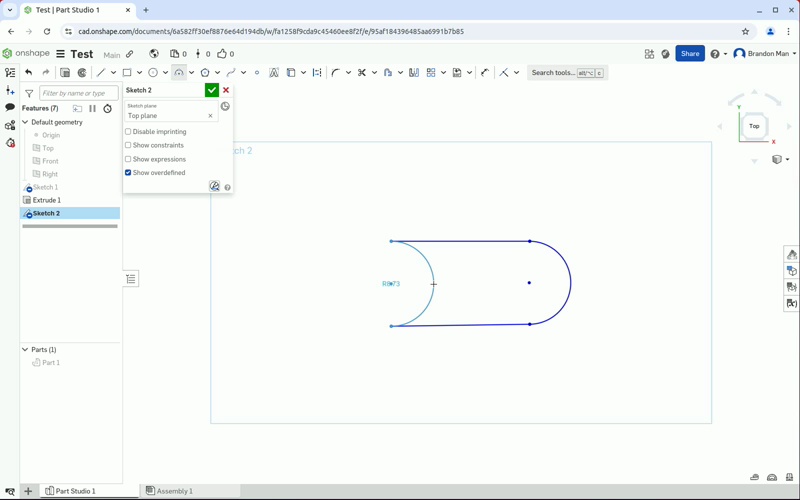
key_up(shift)
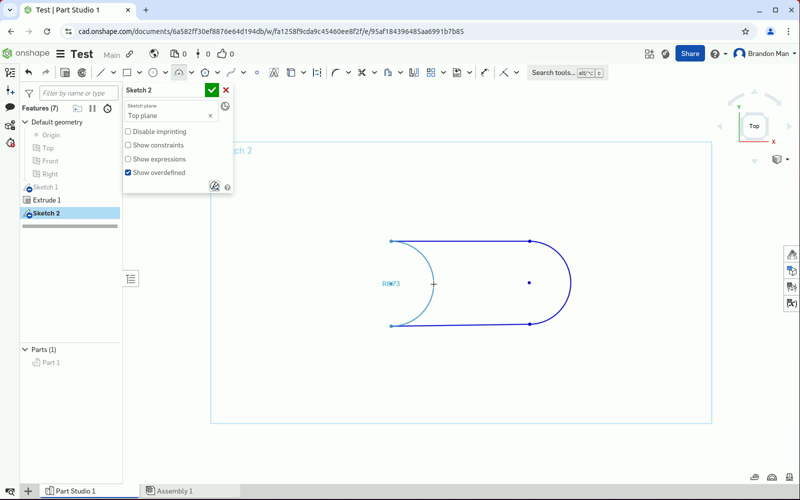
key(esc)
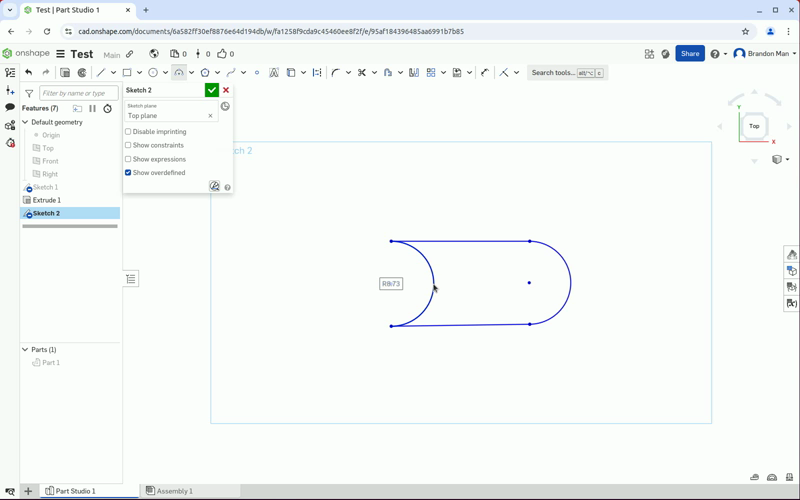
key(c)
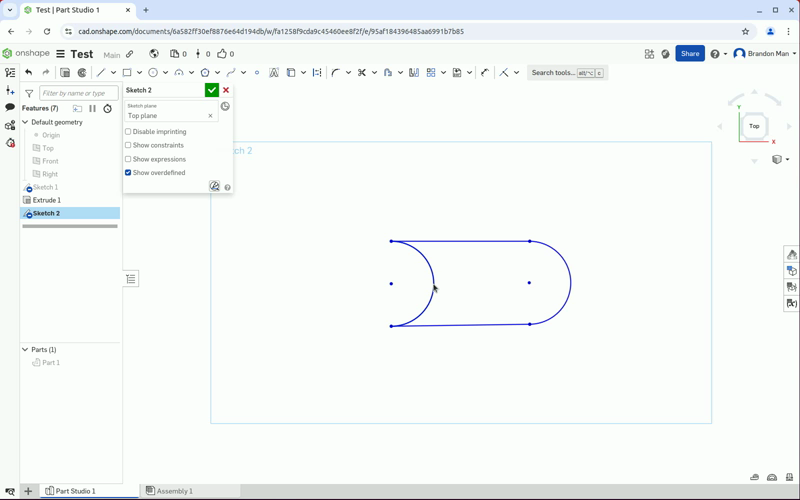
key_down(shift)
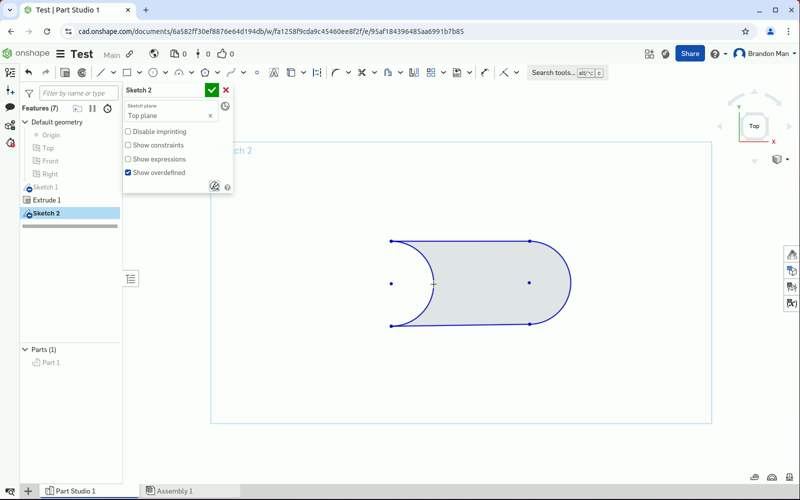
mouse_move(529, 282)
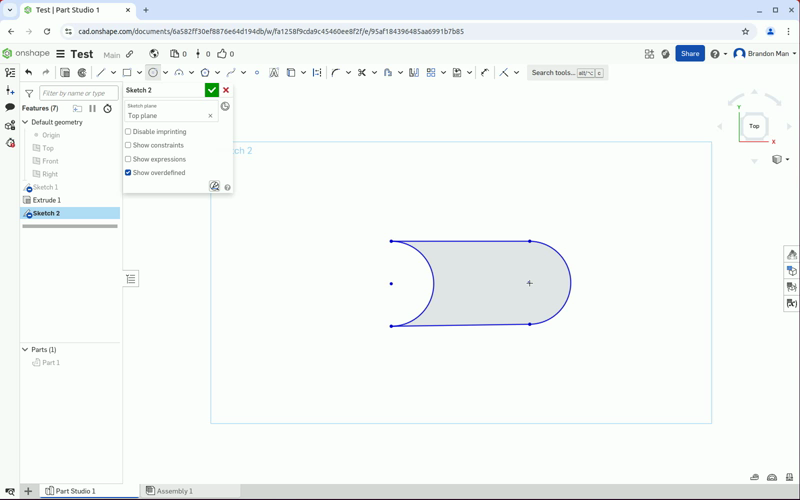
scroll(6)
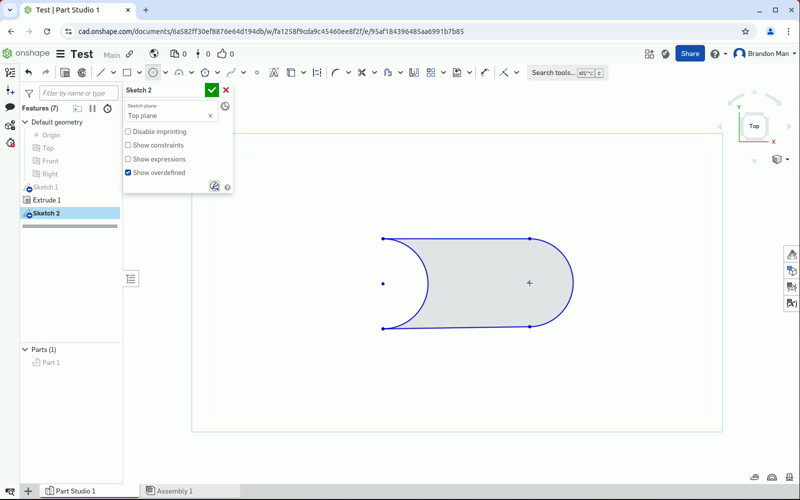
scroll(6)
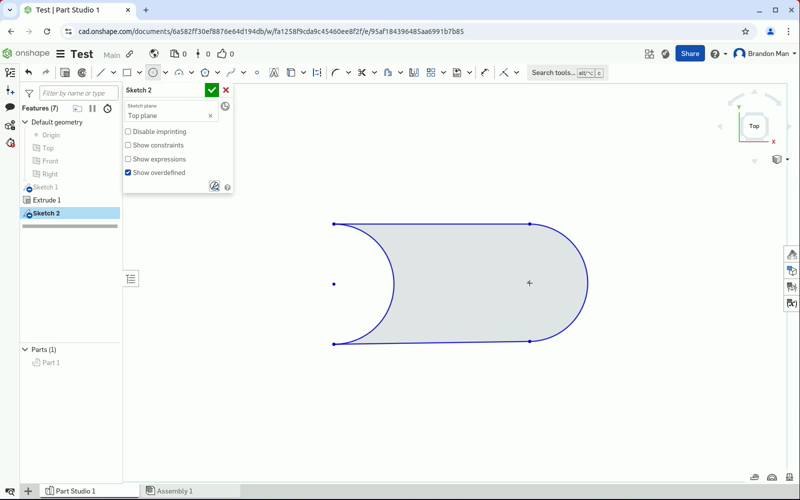
scroll(6)
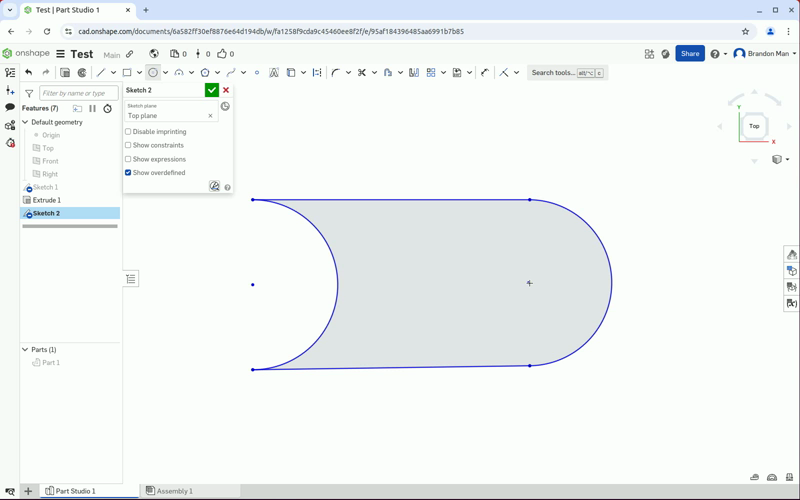
scroll(6)
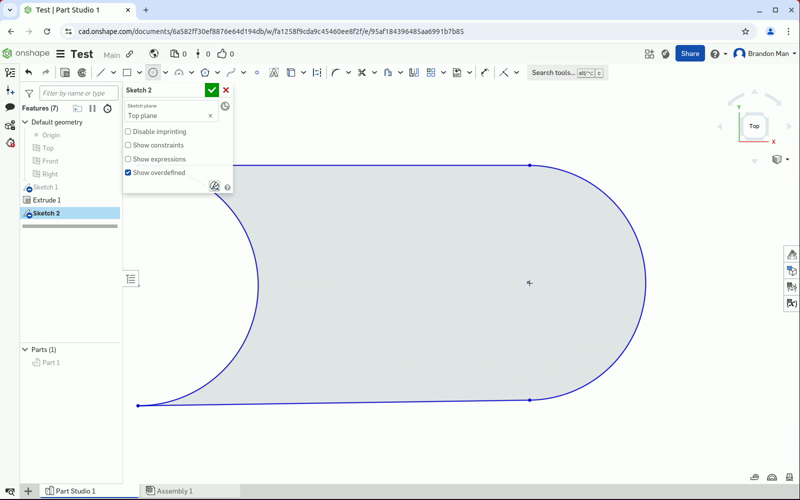
scroll(6)
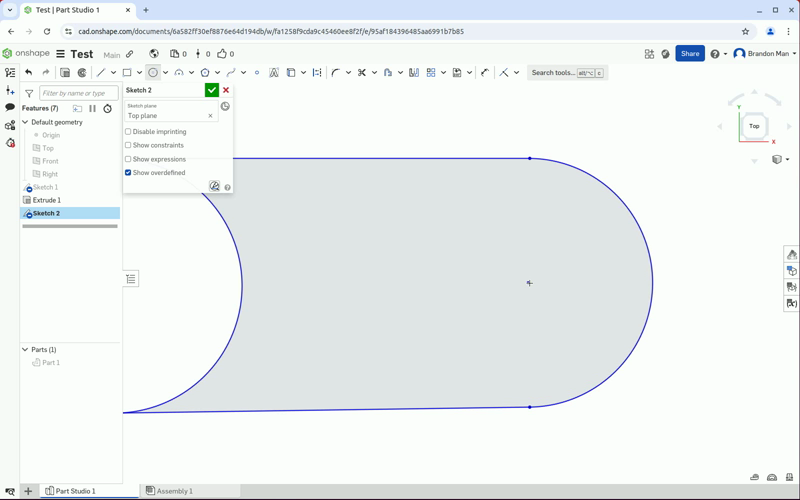
scroll(6)
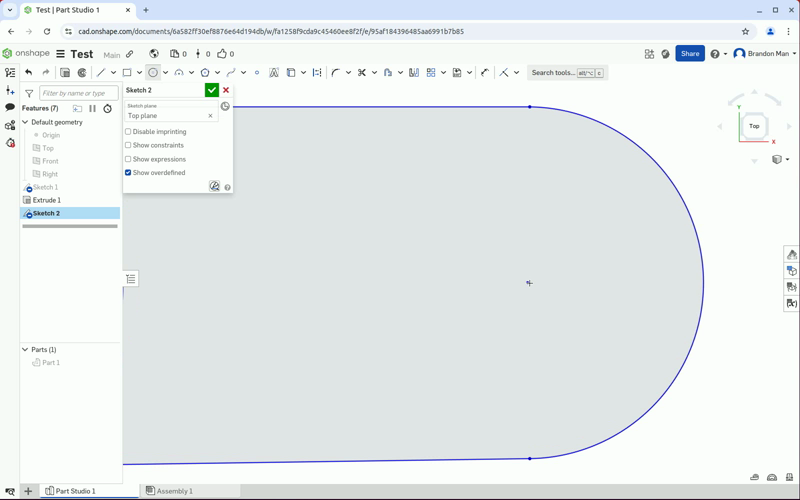
scroll(6)
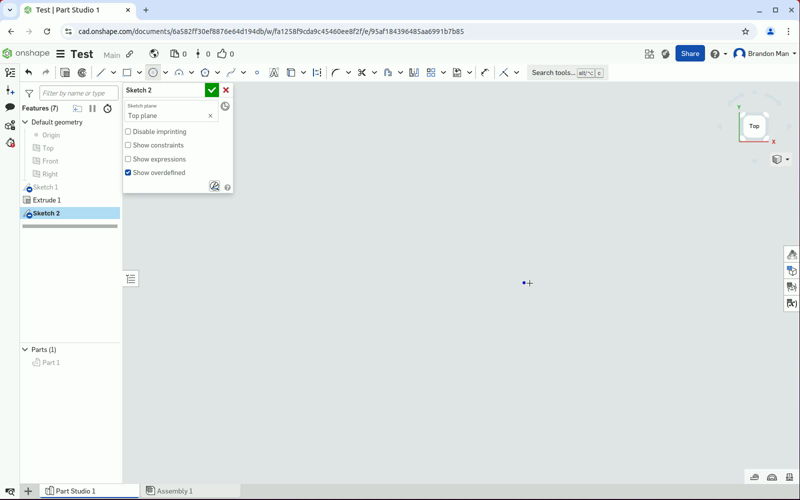
click(529, 282)
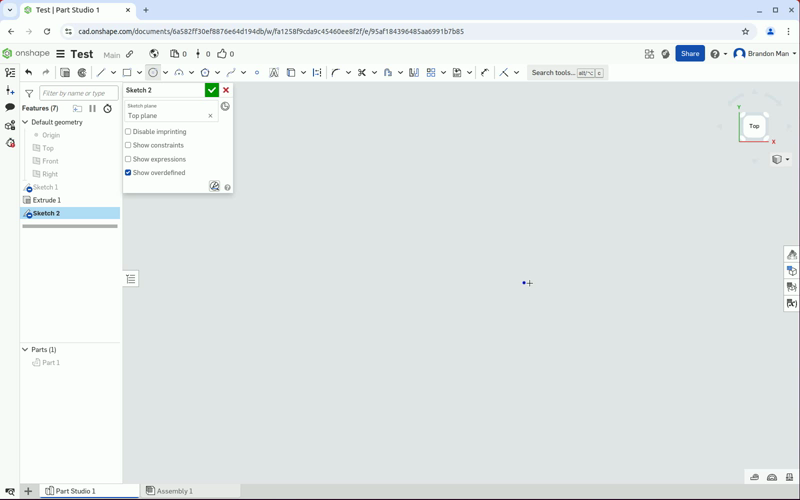
scroll(-6)
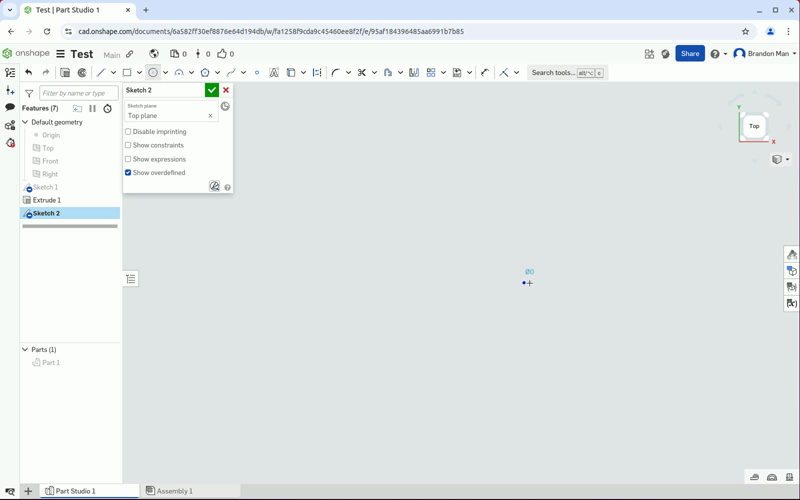
scroll(-6)
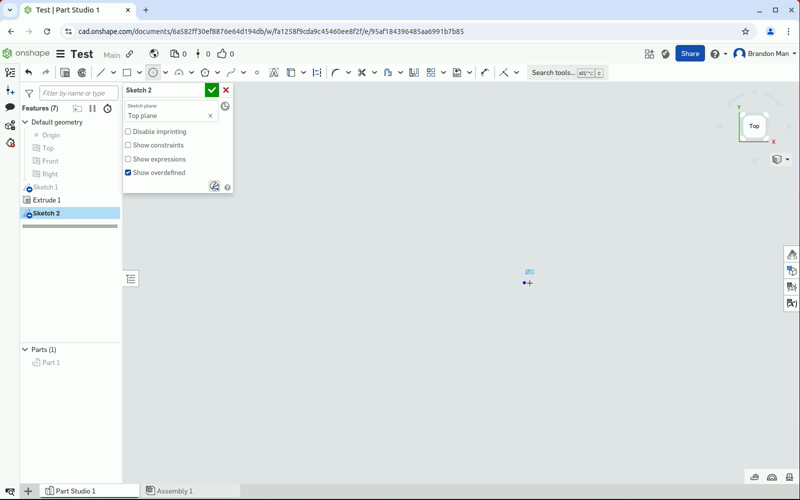
scroll(-6)
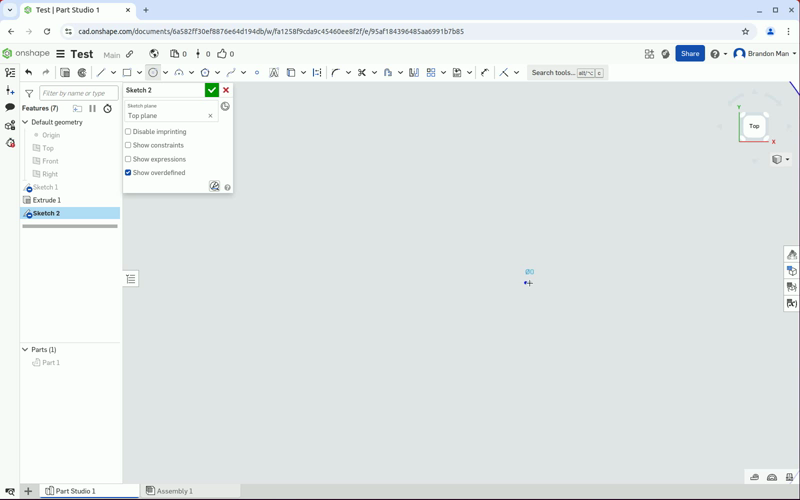
scroll(-6)
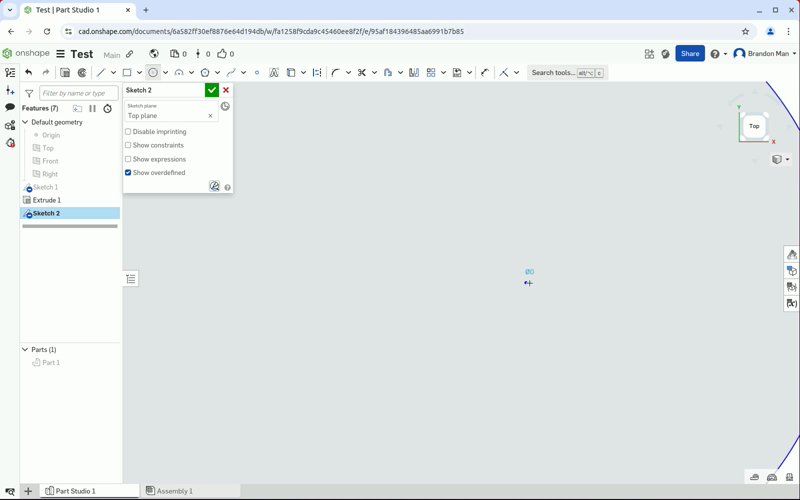
scroll(-6)
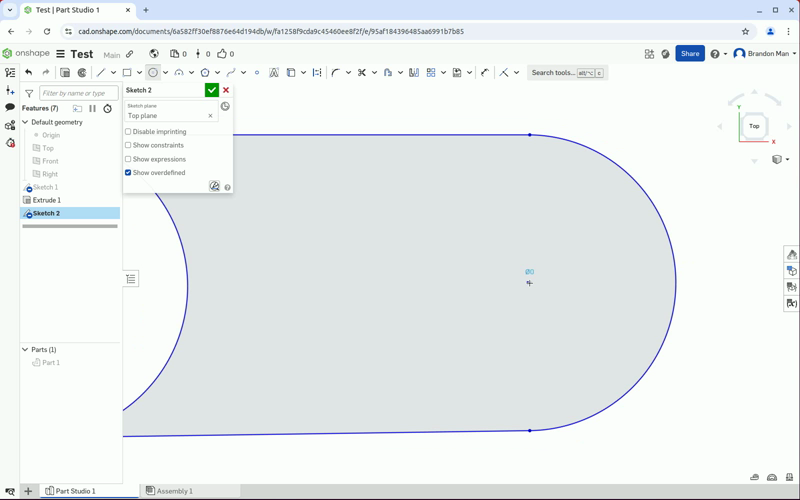
scroll(-6)
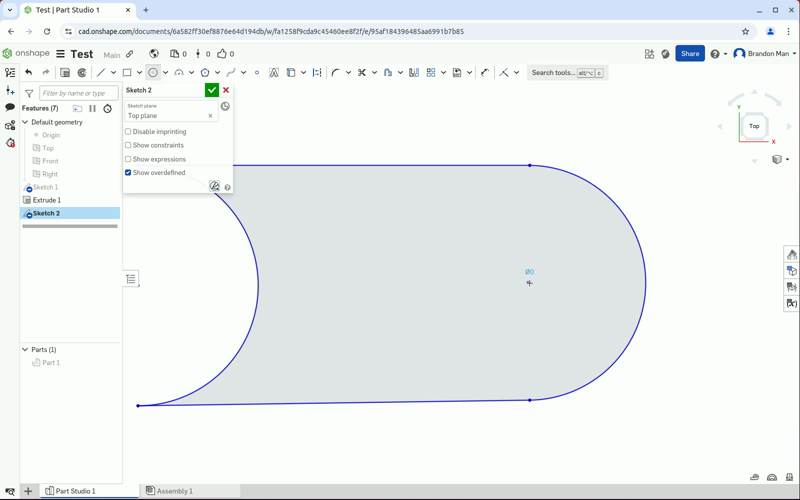
scroll(-6)
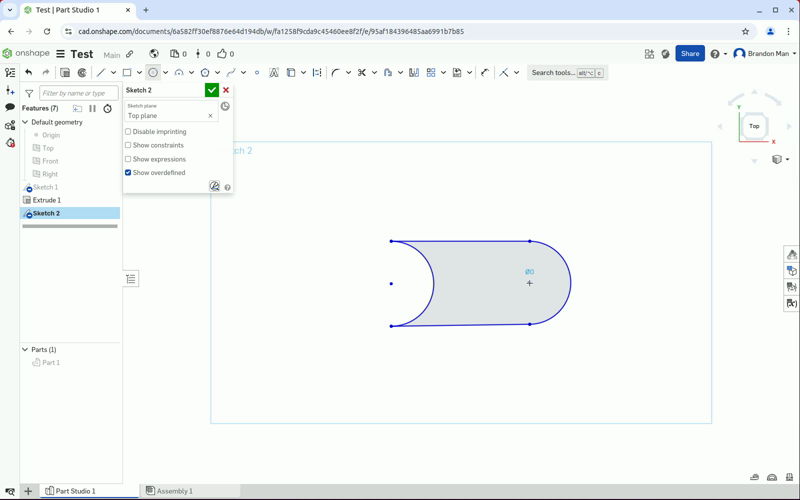
key_up(shift)
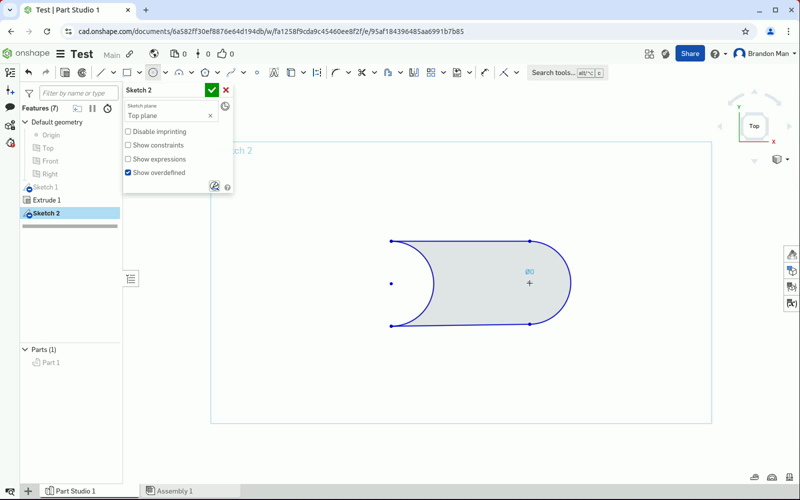
mouse_move(554, 282)
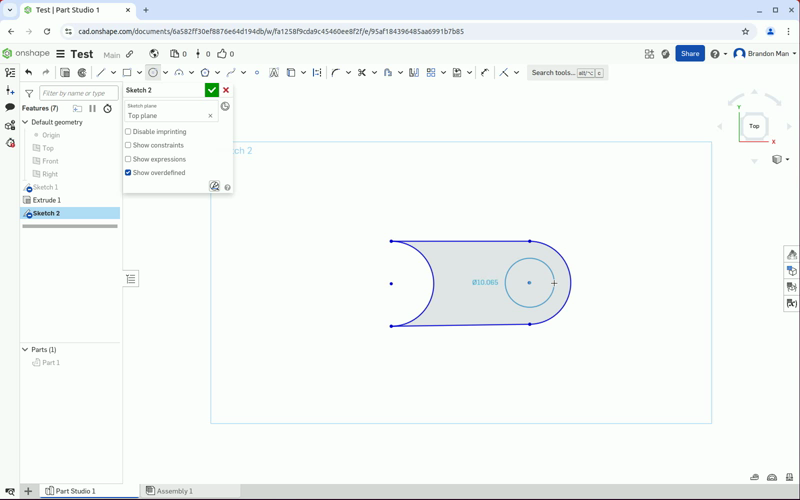
click(554, 282)
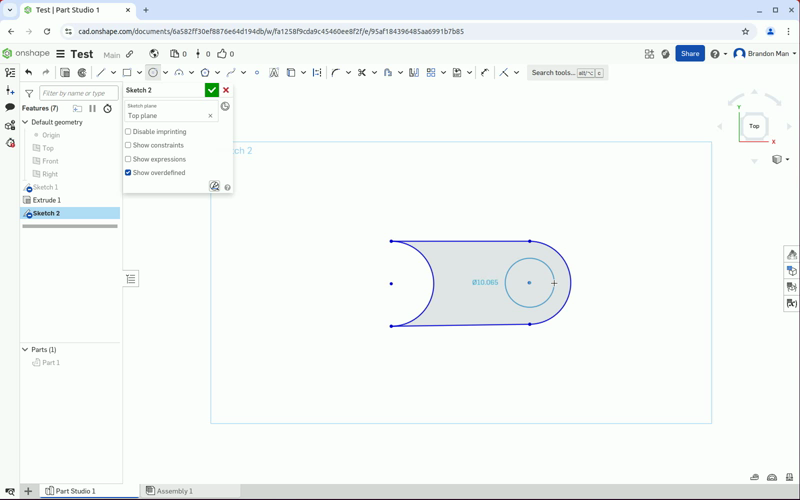
key(esc)
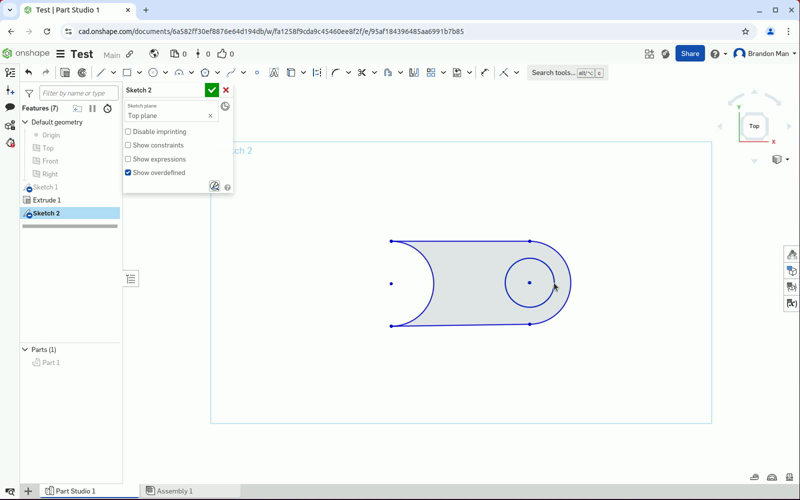
mouse_move(462, 265)
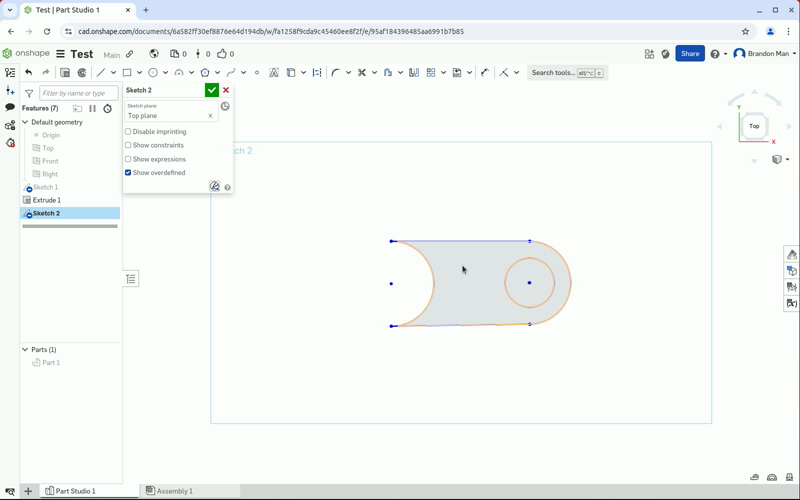
click(462, 265)
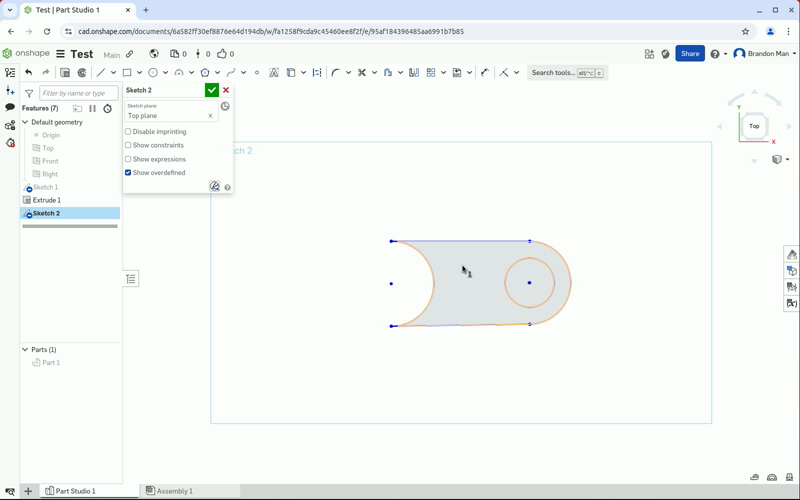
mouse_move(73, 352)
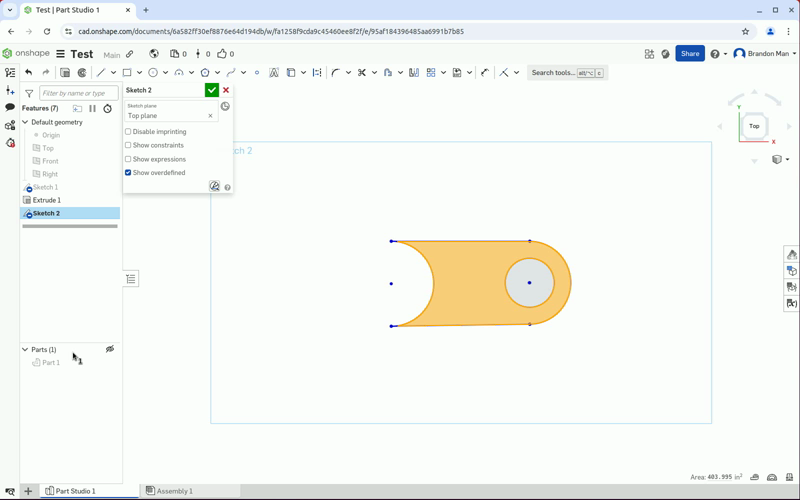
key(shift+y)
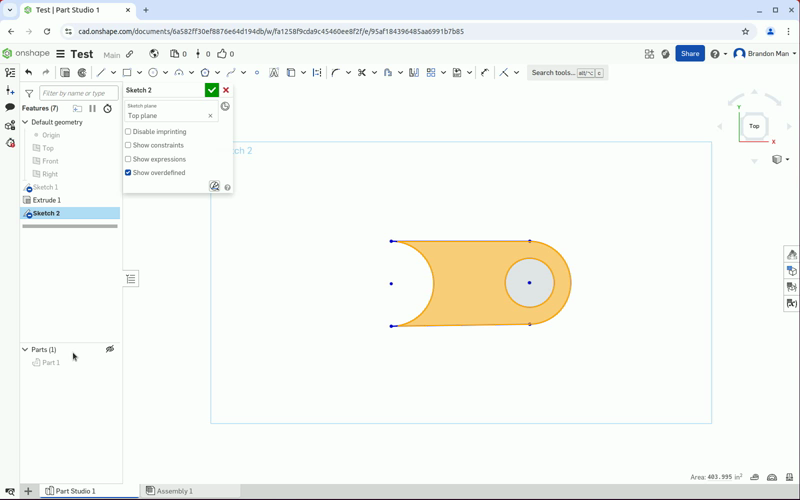
key(shift+e)
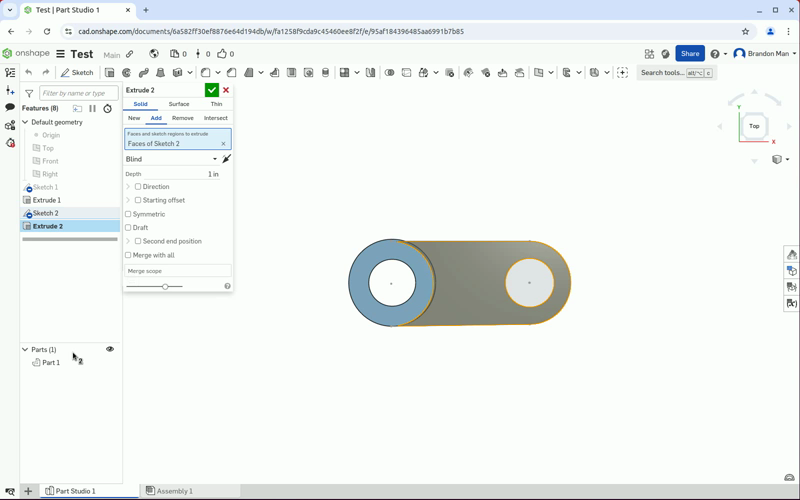
mouse_move(143, 106)
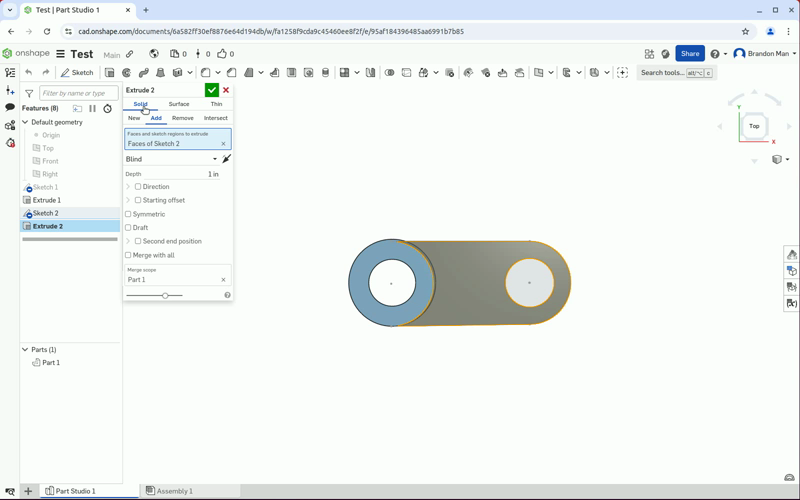
click(143, 106)
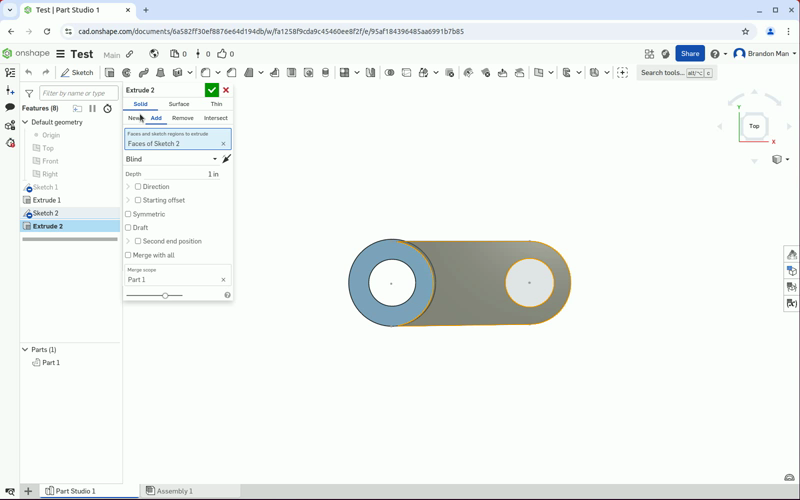
mouse_move(137, 120)
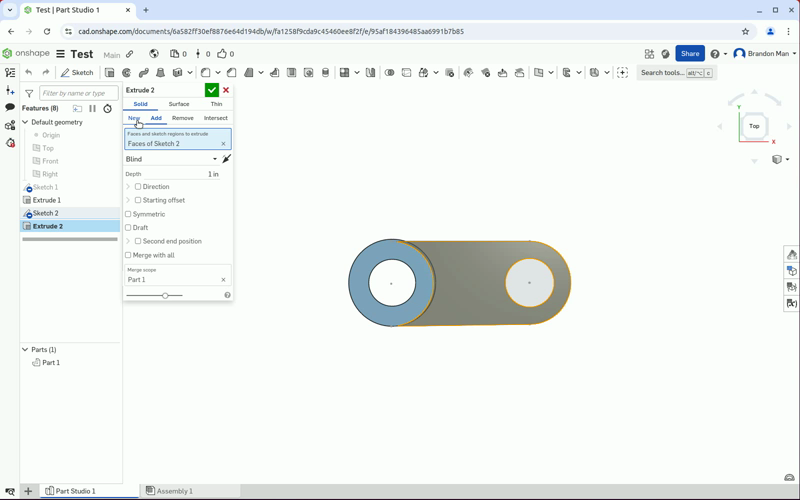
click(137, 120)
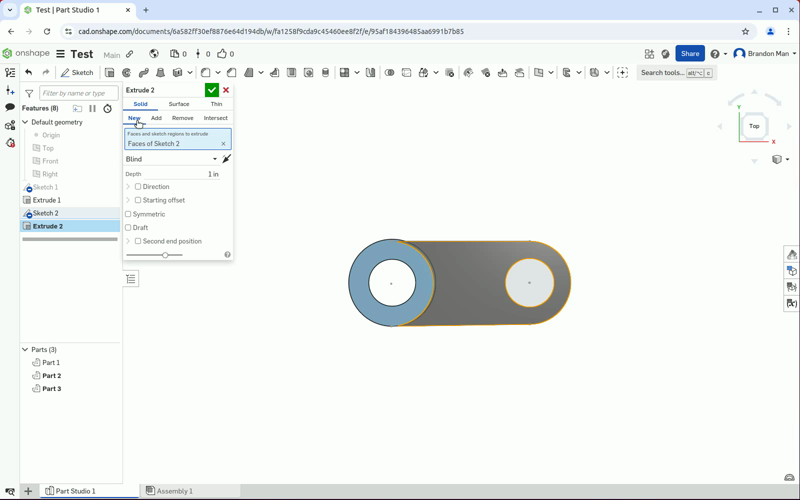
key(tab, 4)
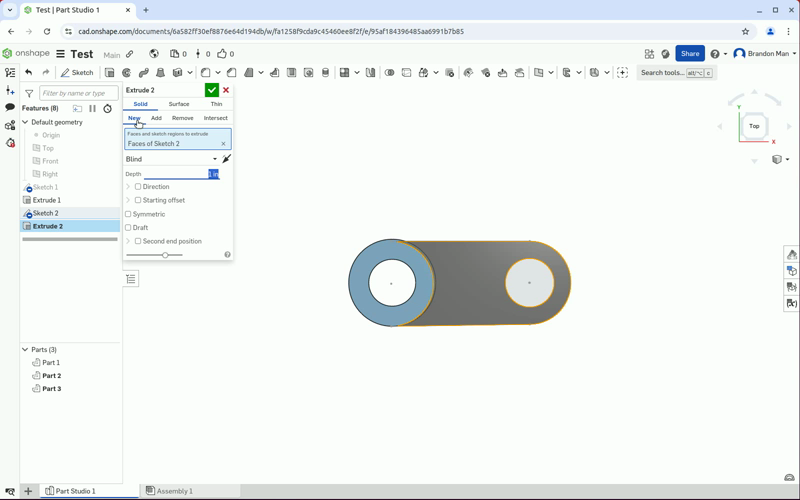
text(7.703)
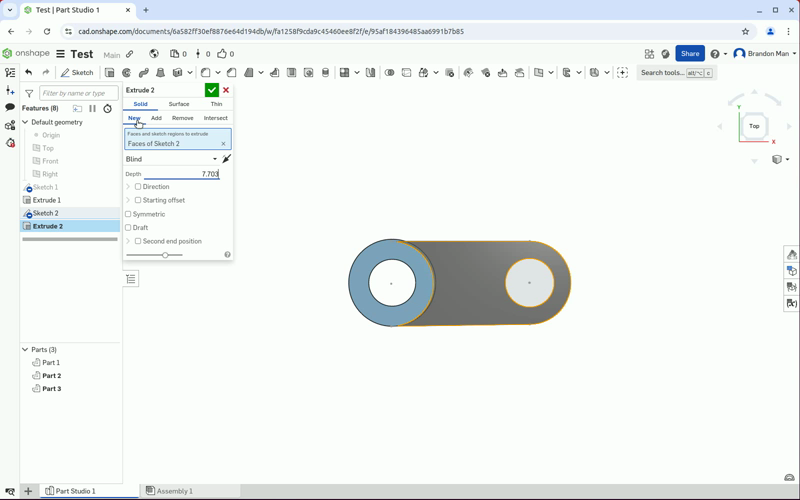
key(enter)
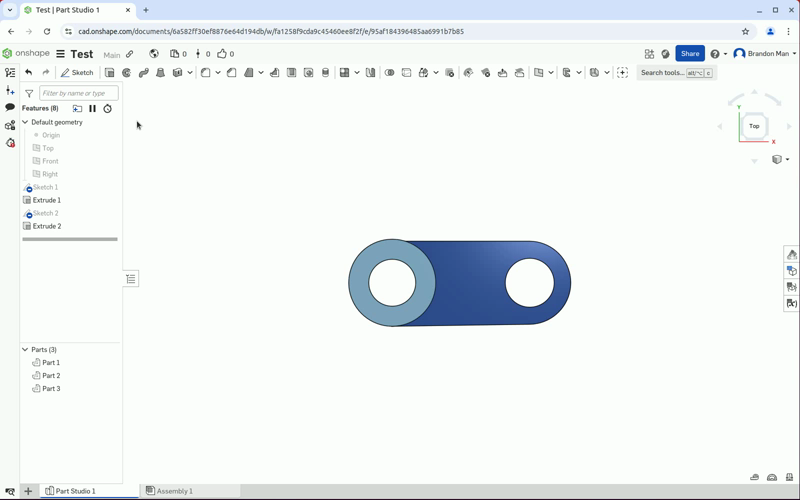
key(shift+h)
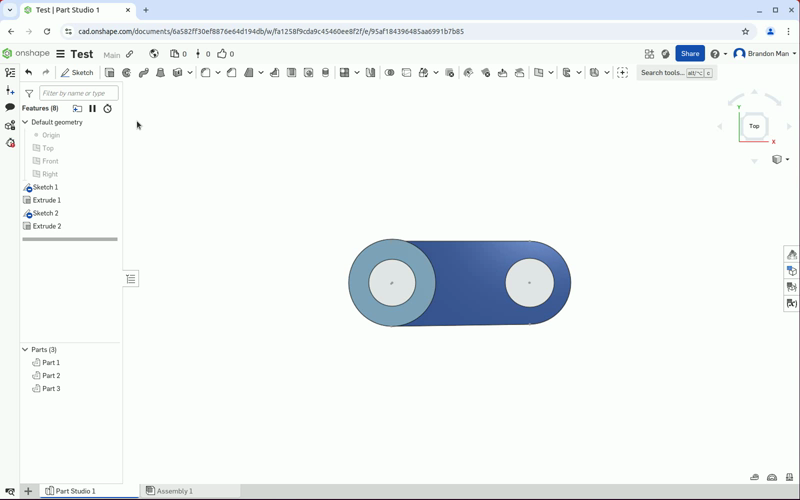
key(shift+h)
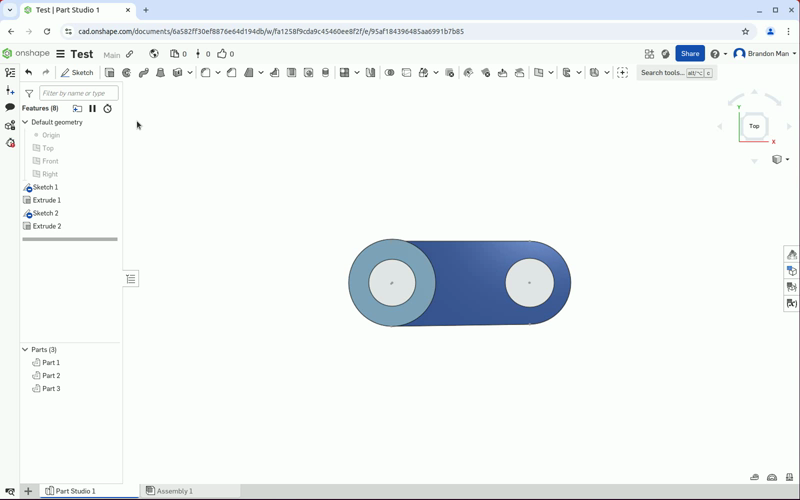
key(shift+7)
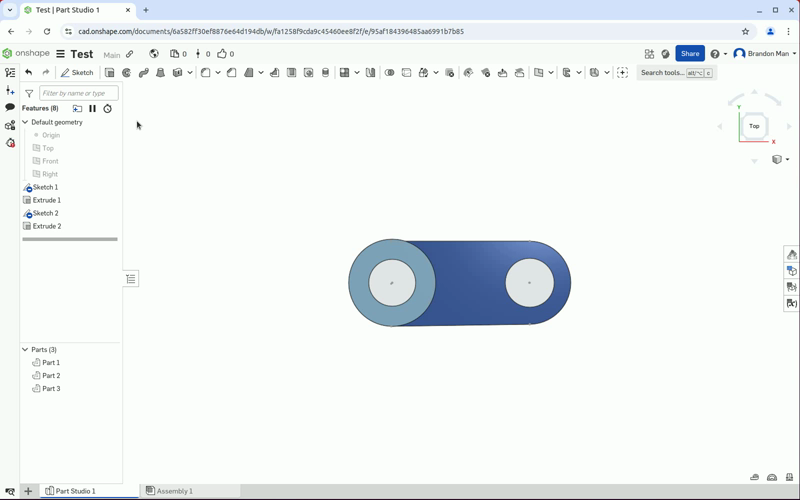
key(up, 3)
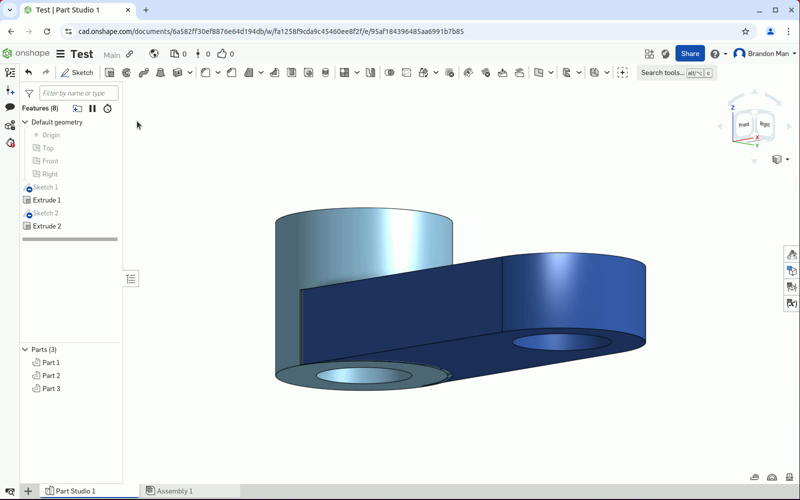
key(left, 3)
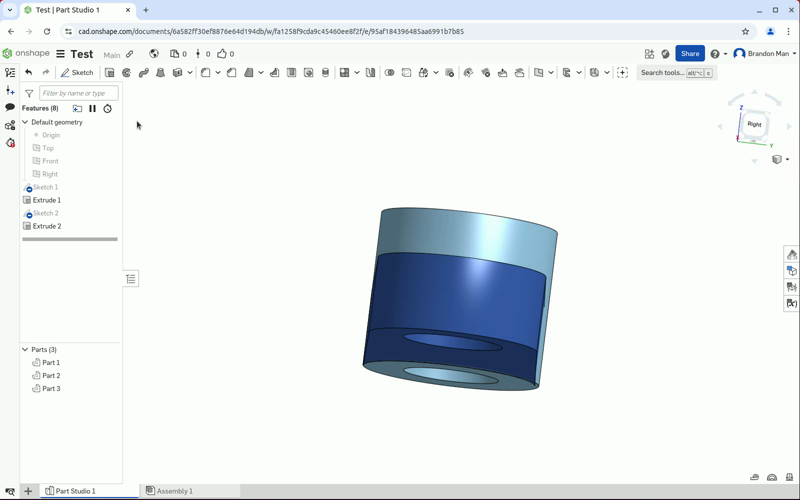
key(right, 3)
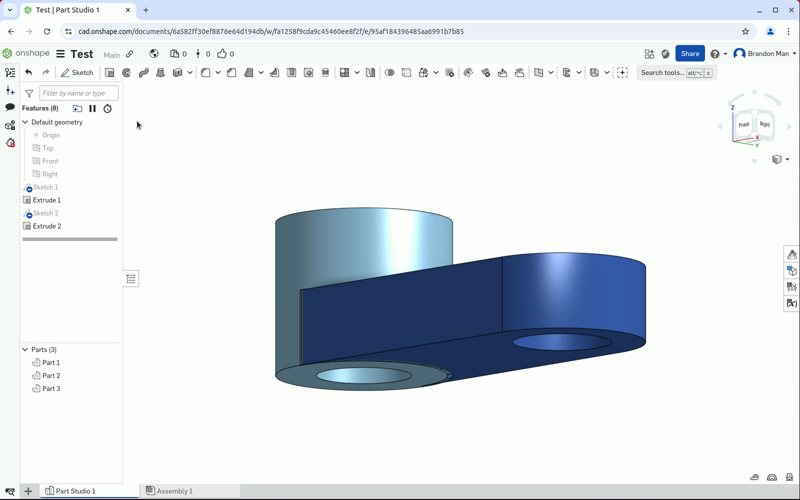
key(down, 3)
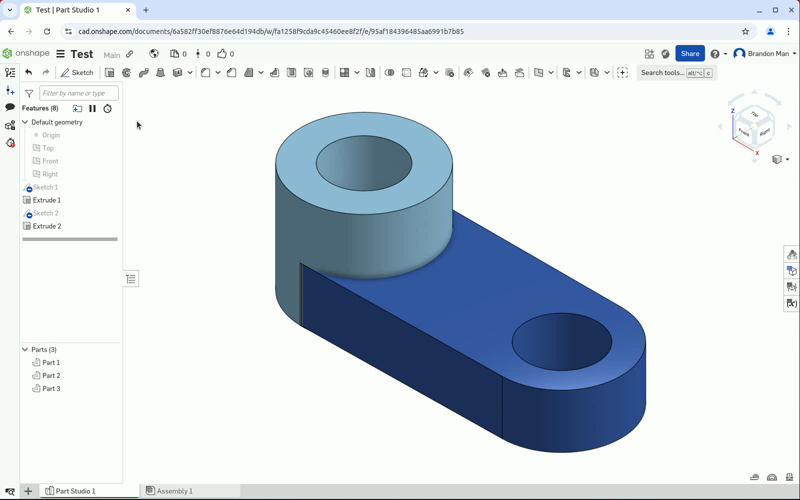
mouse_move(73, 189)
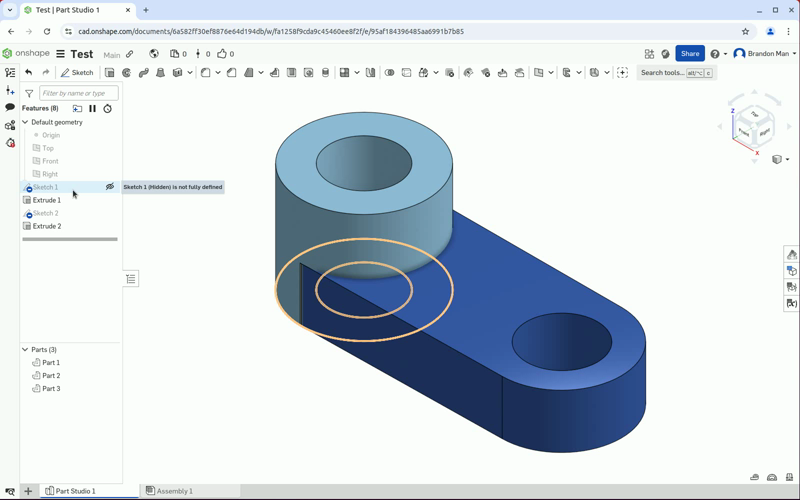
click(73, 189)